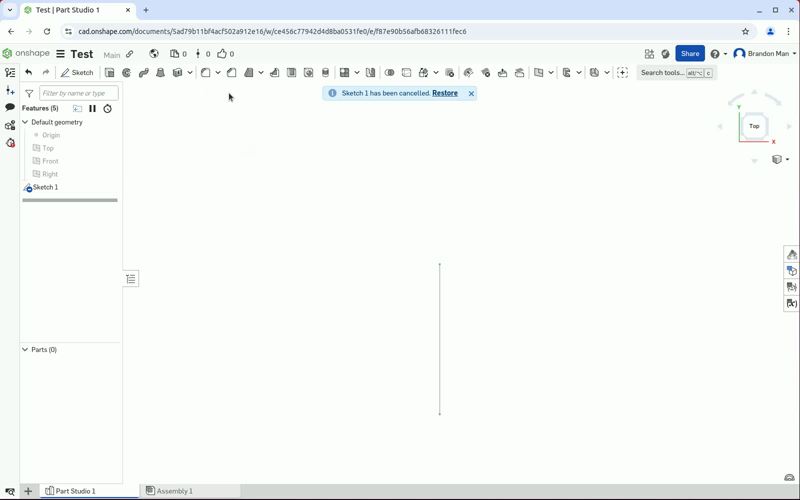
key(shift+h)
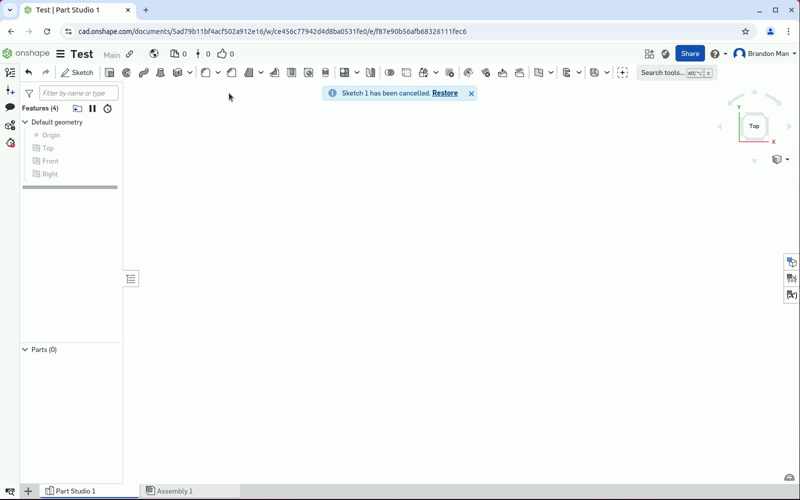
mouse_move(73, 352)
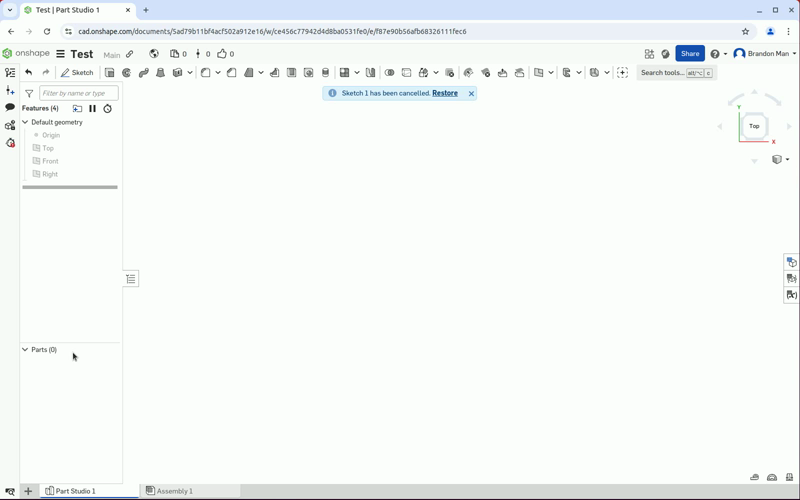
key(y)
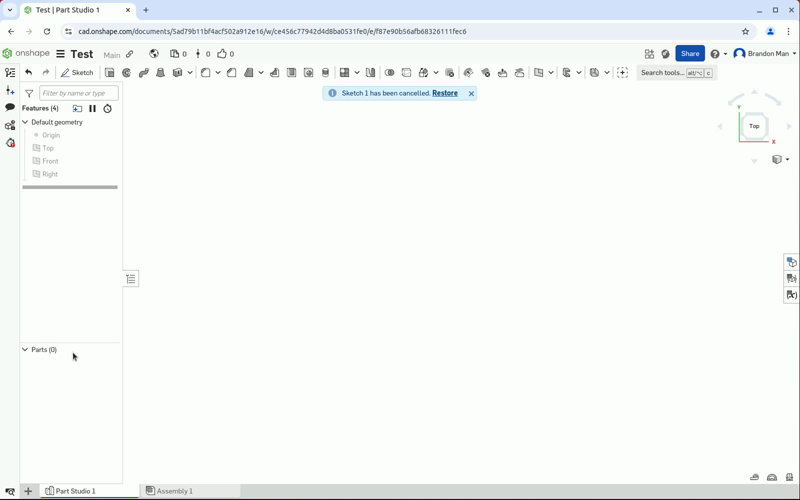
key(shift+p)
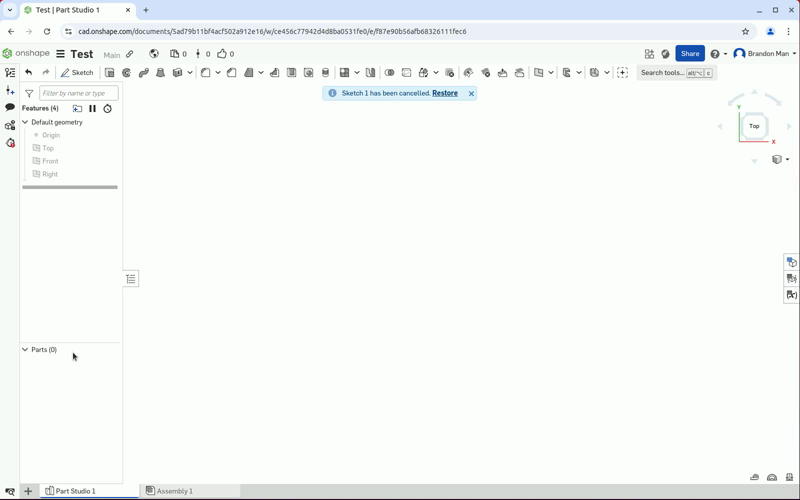
key(space)
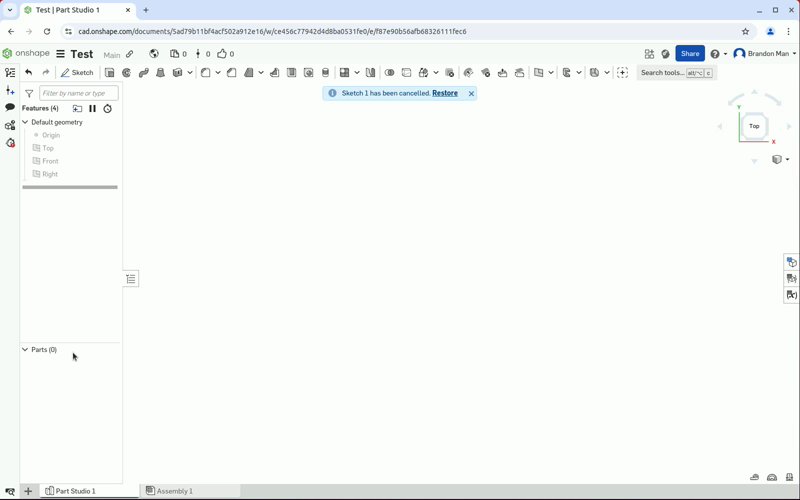
key_down(shift)
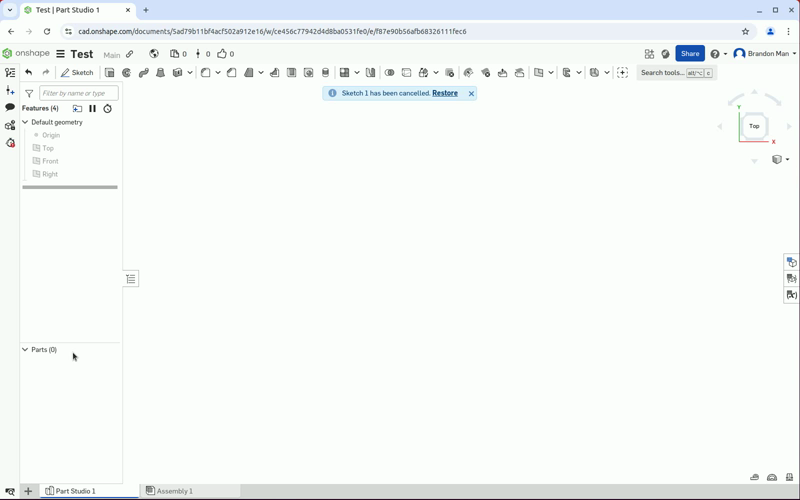
key(up)
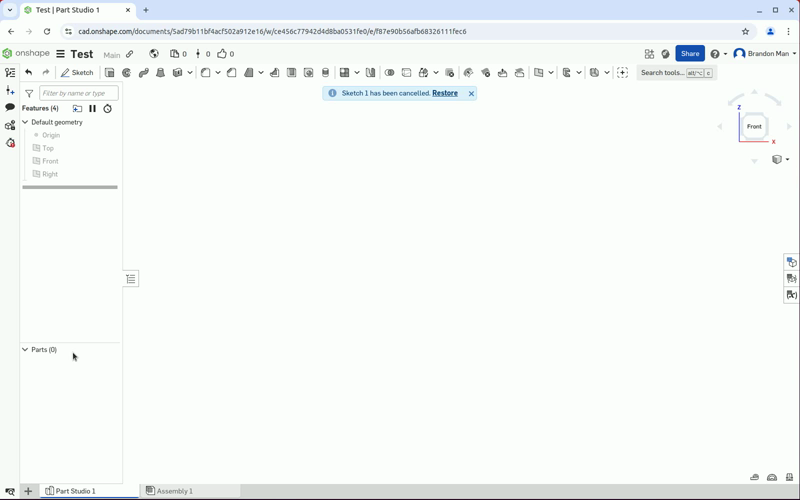
key_up(shift)
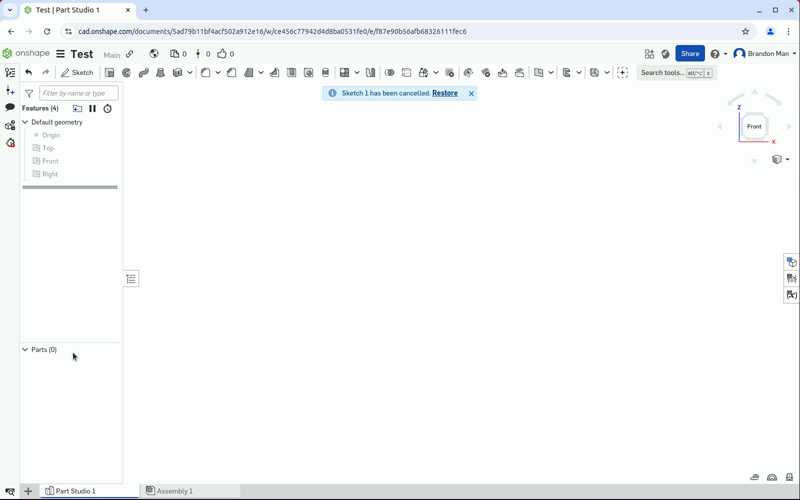
mouse_move(73, 352)
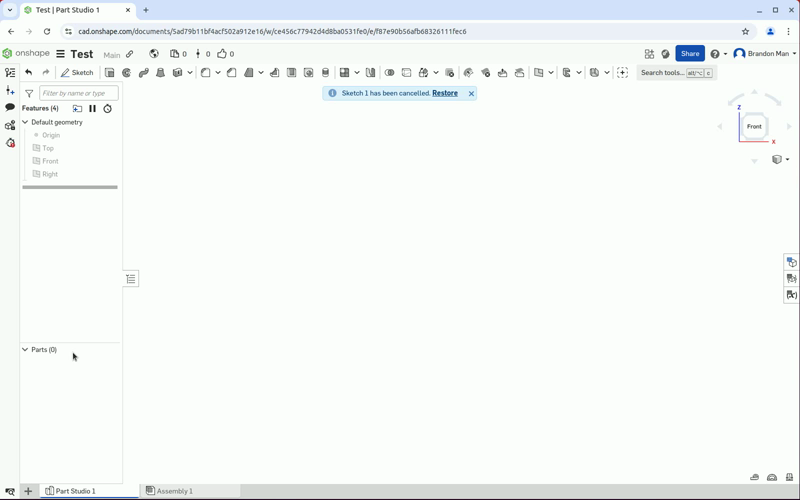
key(shift+y)
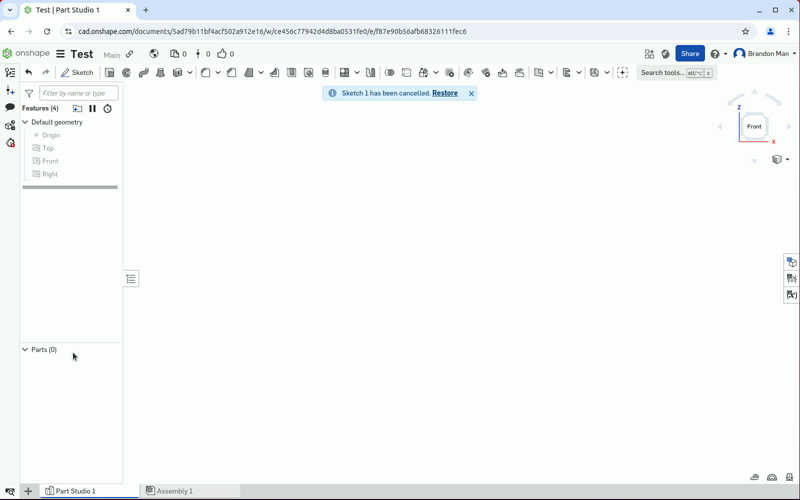
key(shift+s)
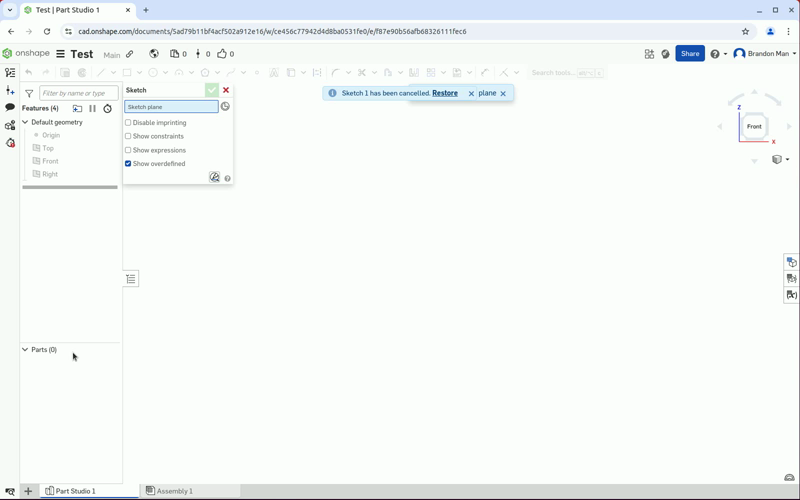
mouse_move(73, 163)
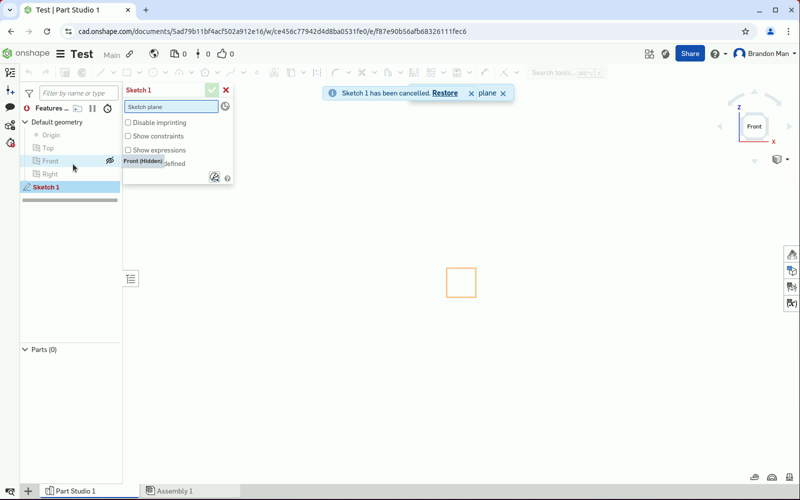
click(73, 163)
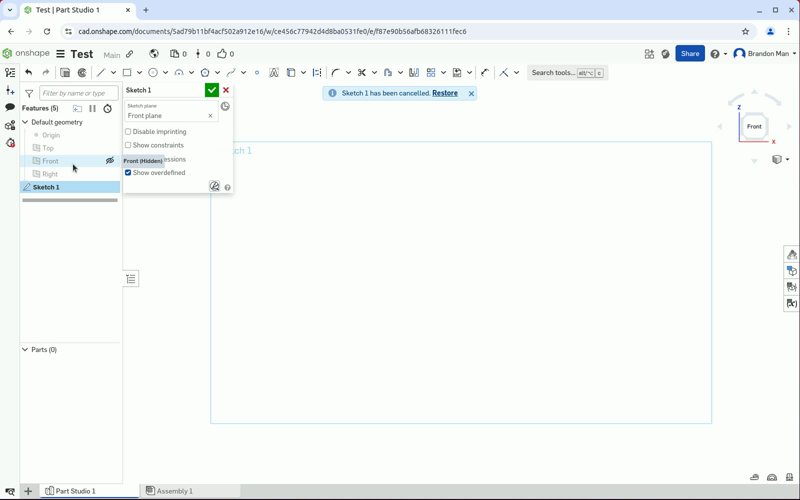
mouse_move(73, 352)
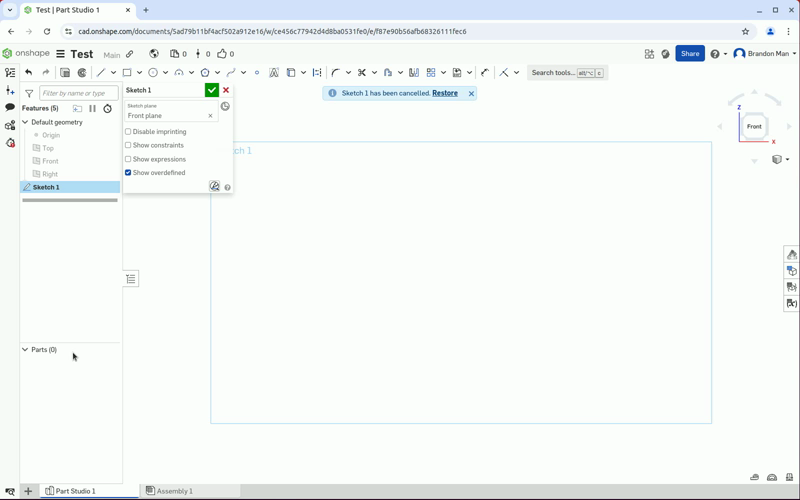
key(y)
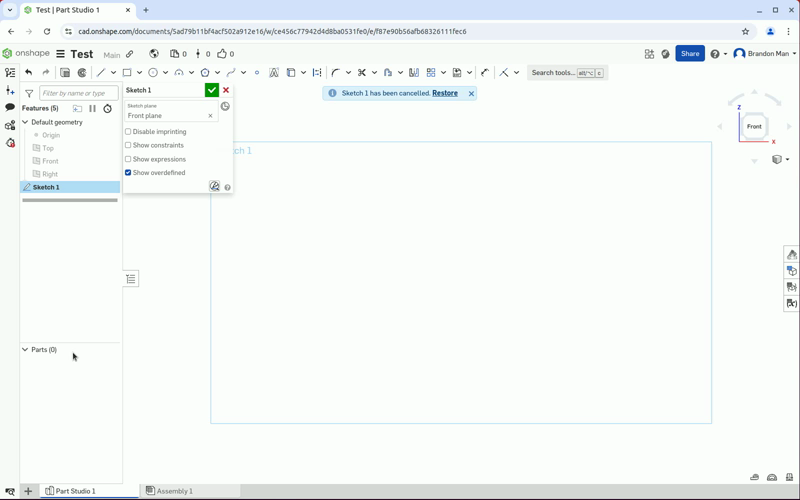
key(l)
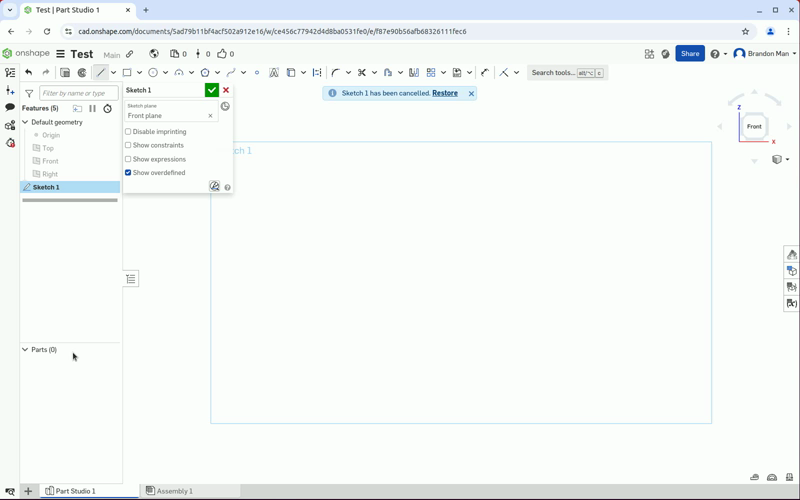
key_down(shift)
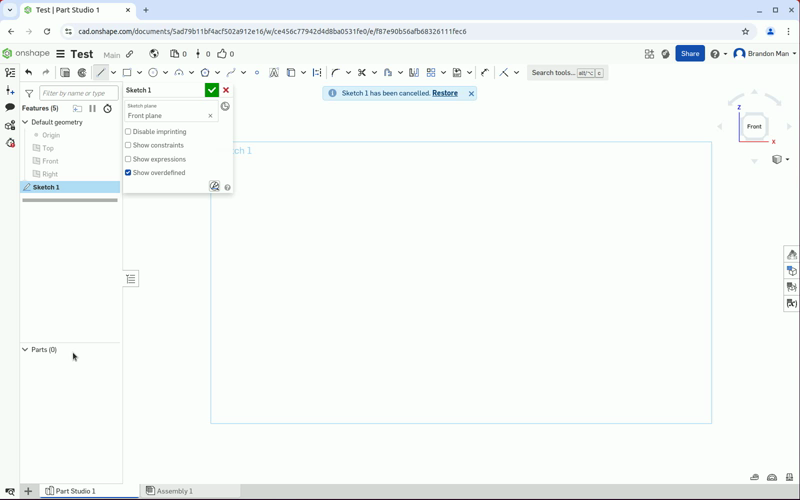
mouse_move(386, 395)
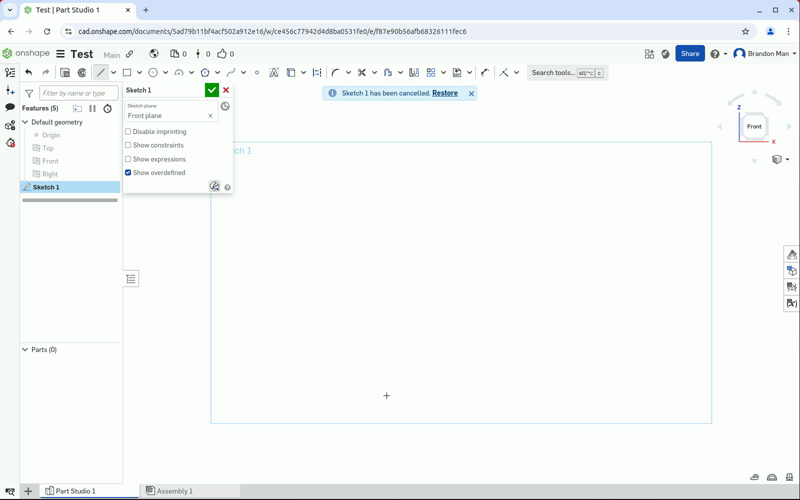
click(386, 395)
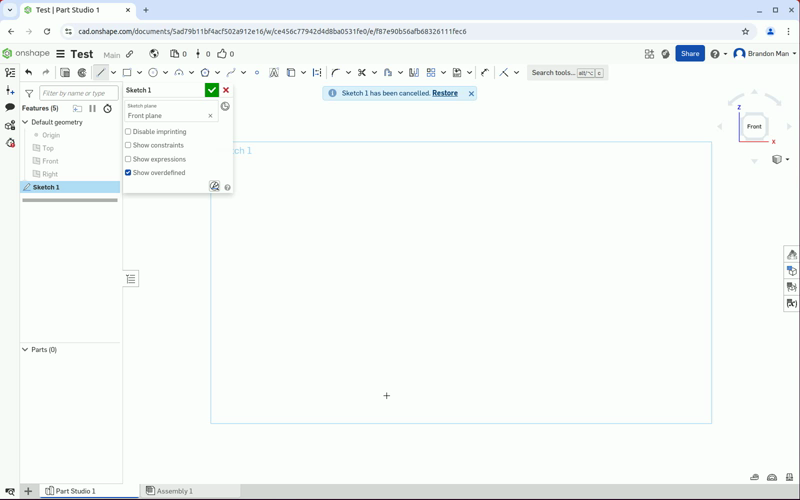
key_up(shift)
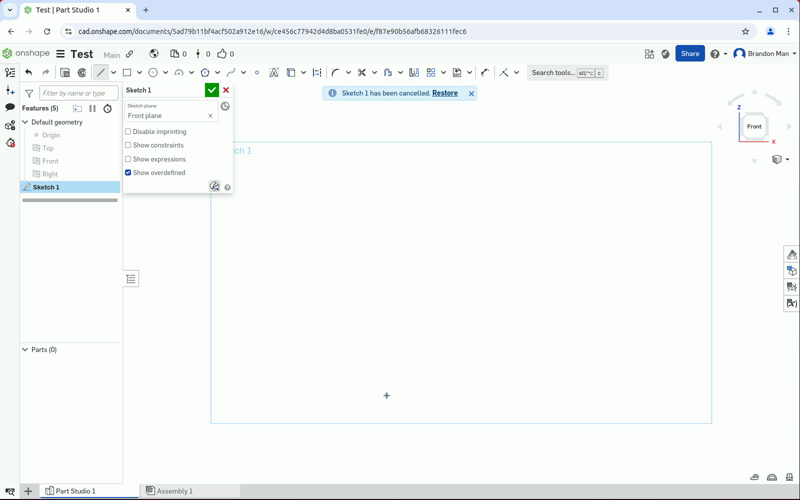
key_down(shift)
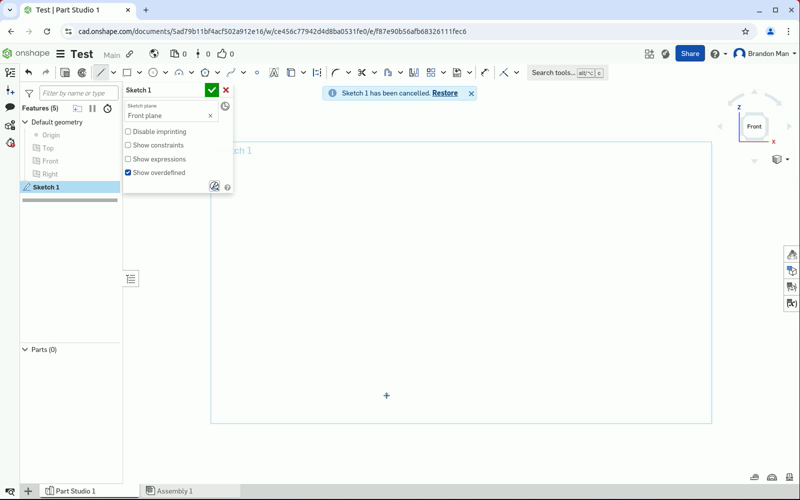
mouse_move(533, 395)
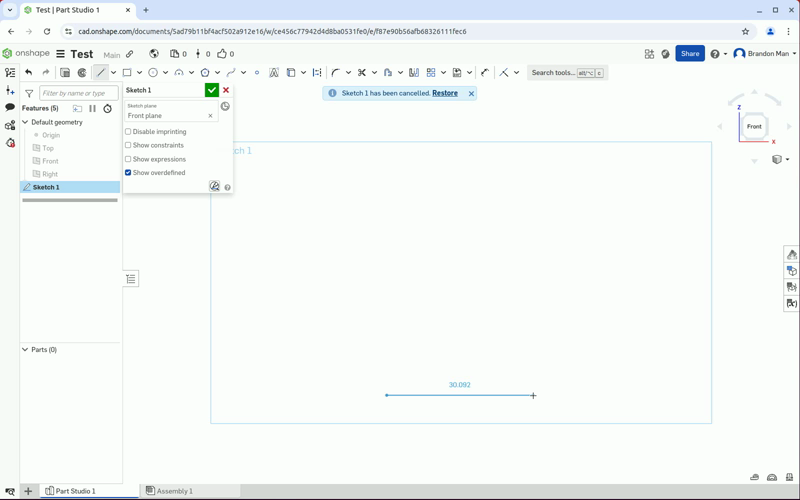
click(533, 395)
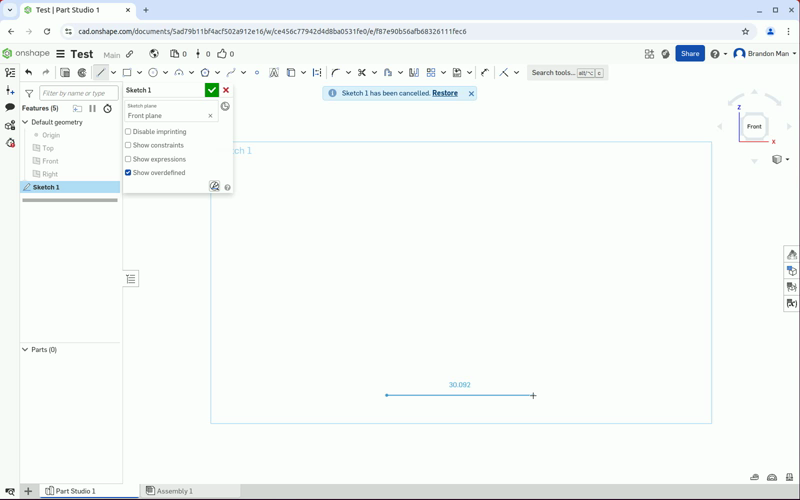
key_up(shift)
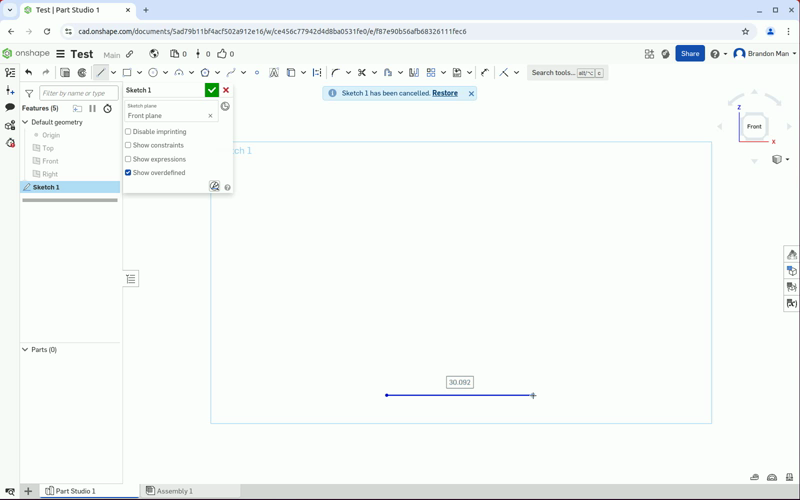
key_down(shift)
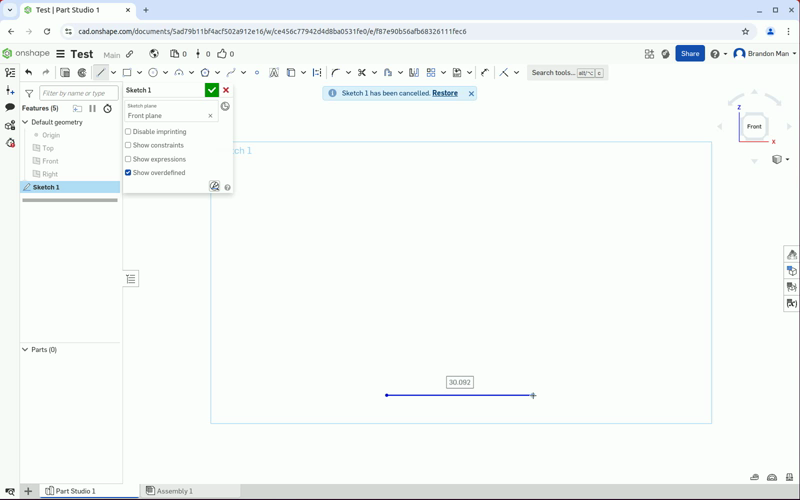
mouse_move(533, 171)
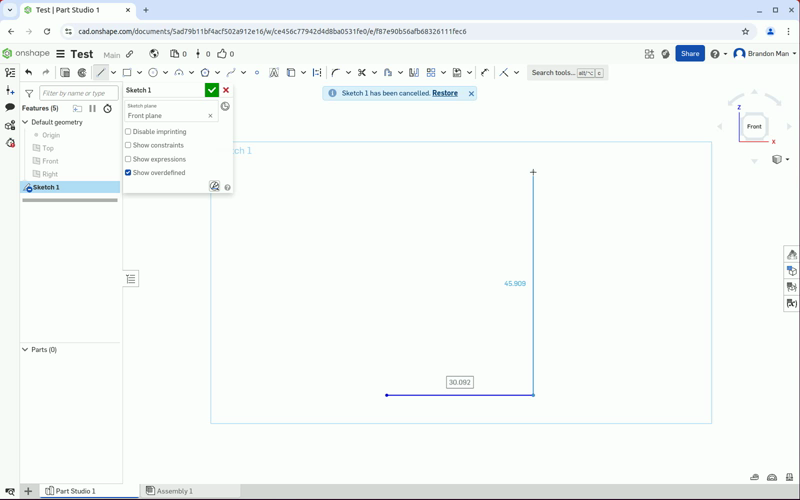
click(533, 171)
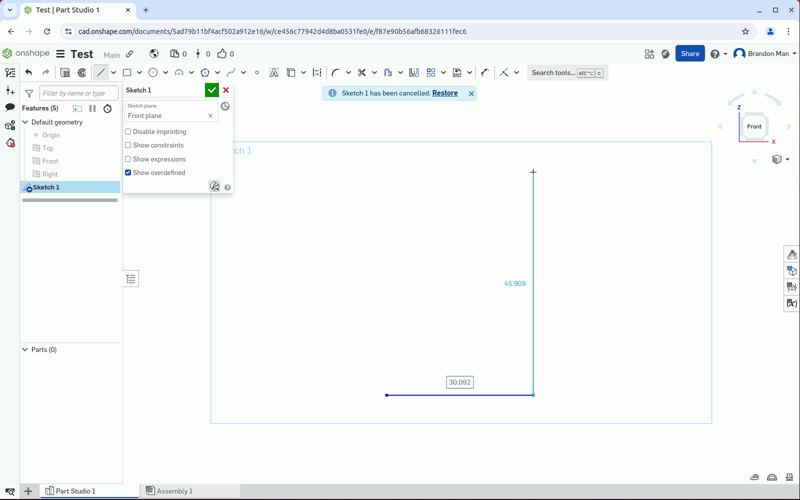
key_up(shift)
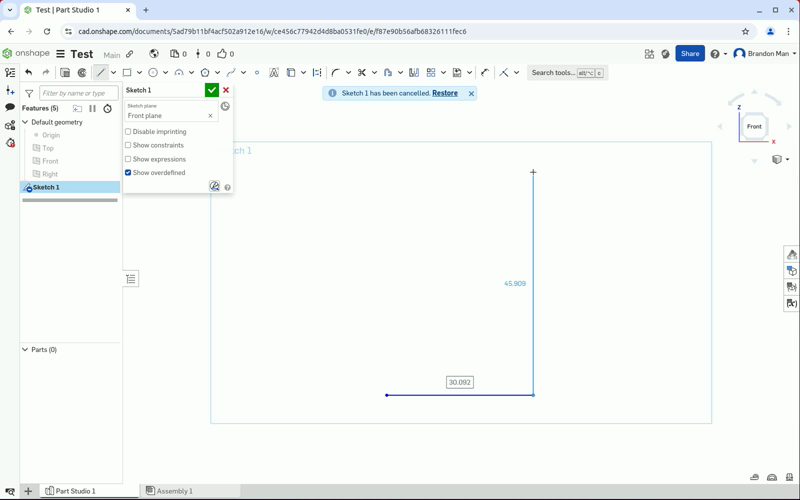
key_down(shift)
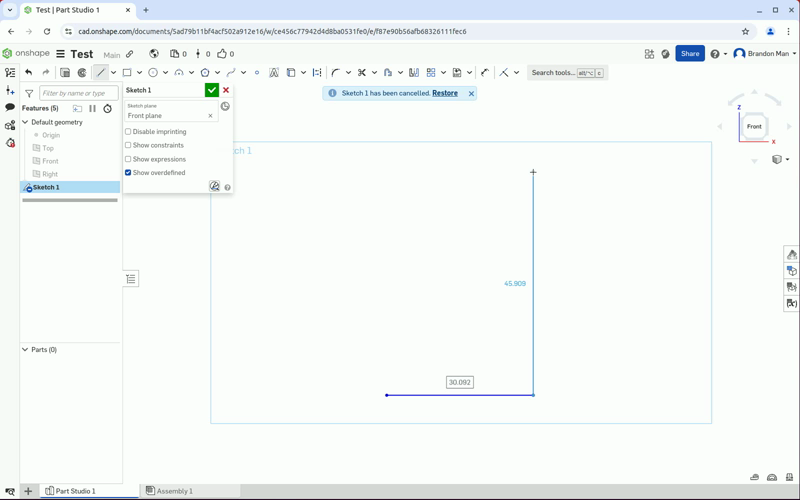
mouse_move(386, 171)
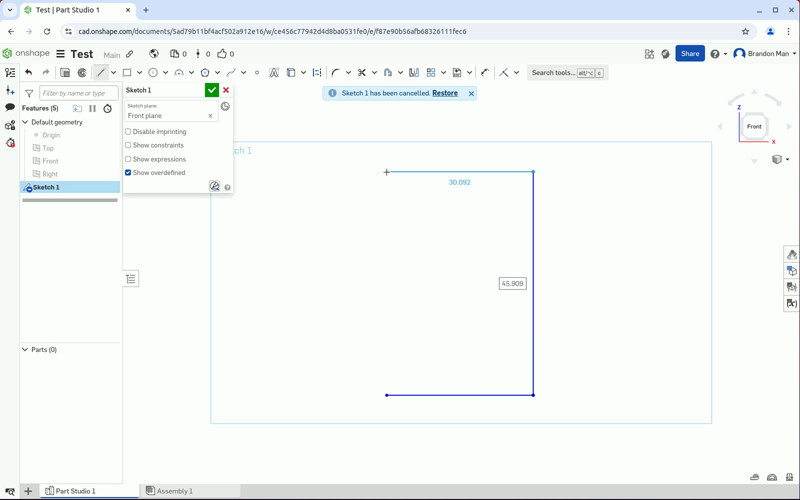
click(386, 171)
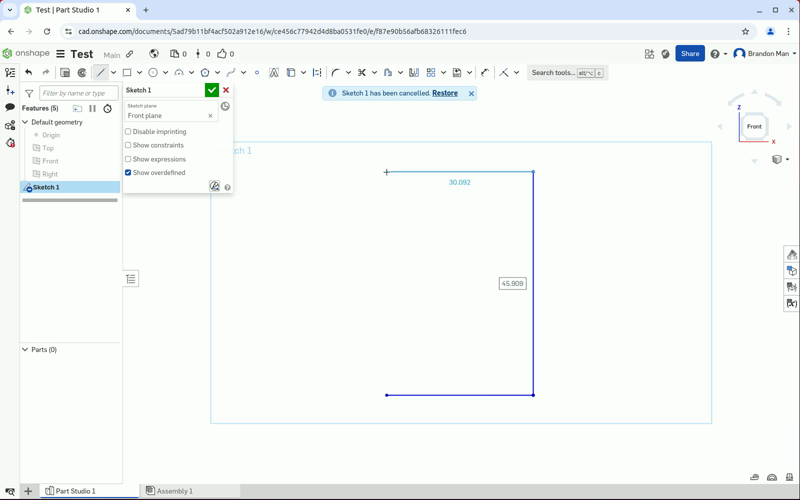
key_up(shift)
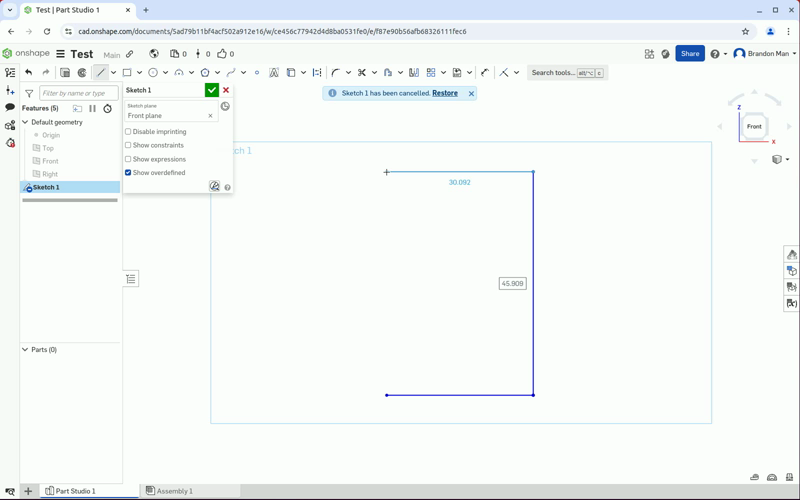
key_down(shift)
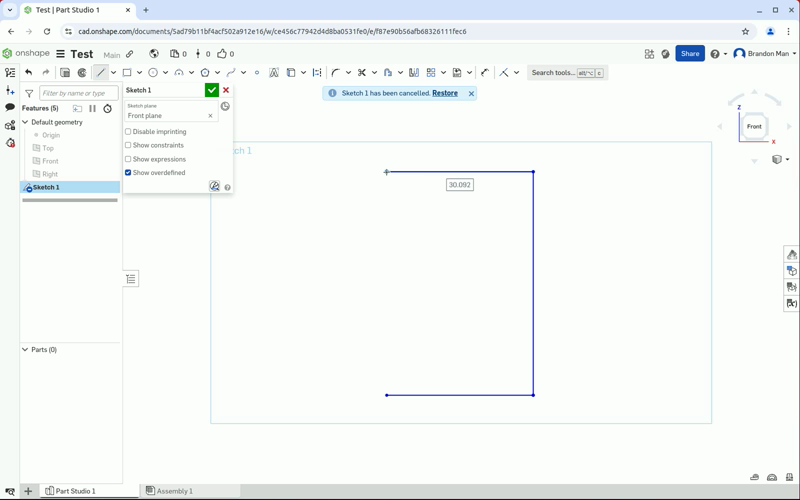
mouse_move(386, 395)
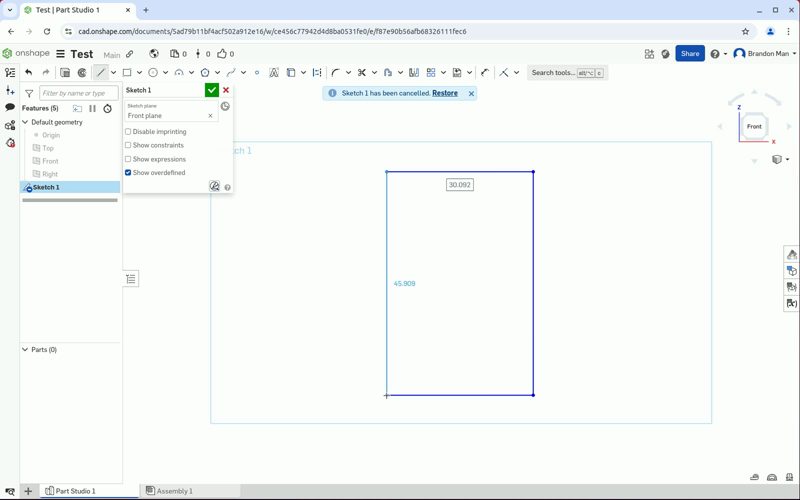
key_up(shift)
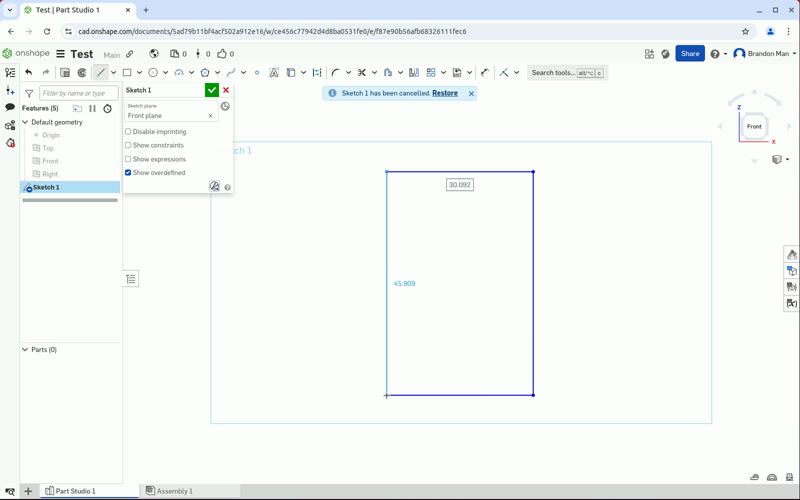
click(386, 395)
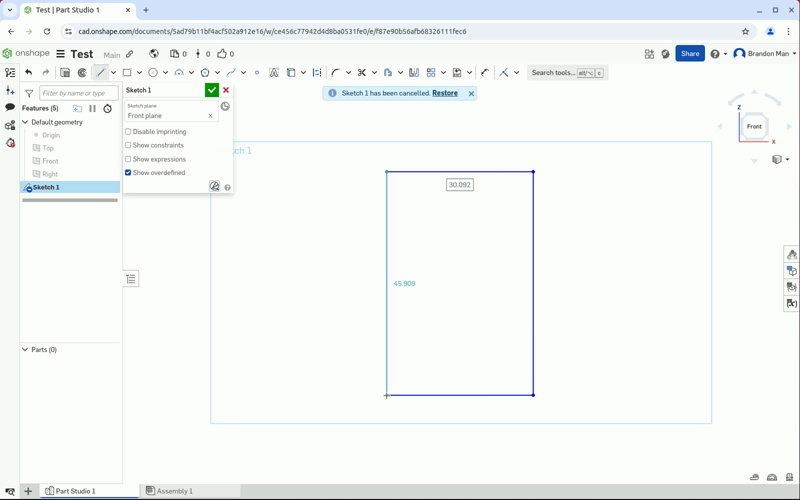
key(esc)
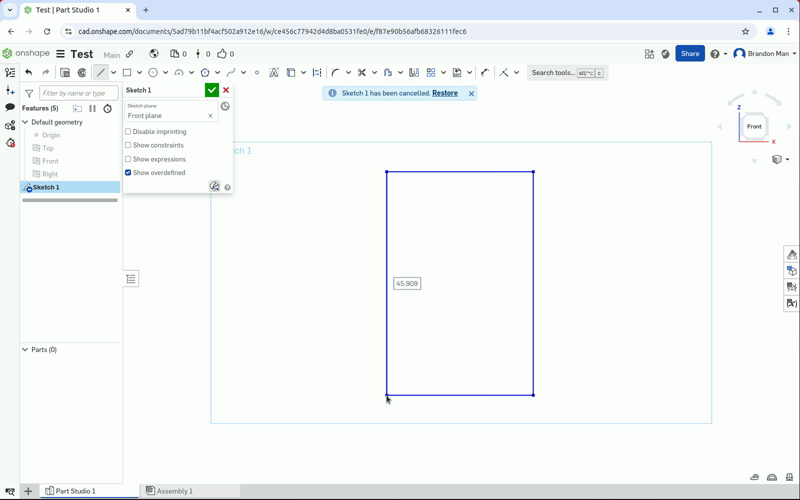
mouse_move(461, 292)
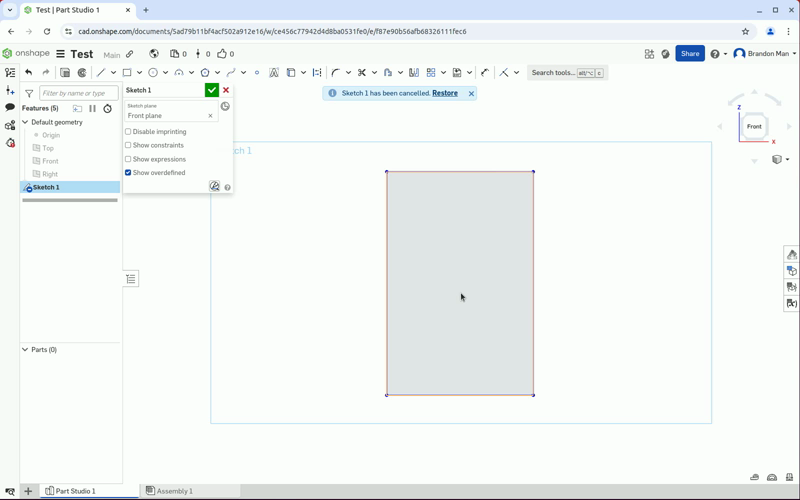
click(461, 292)
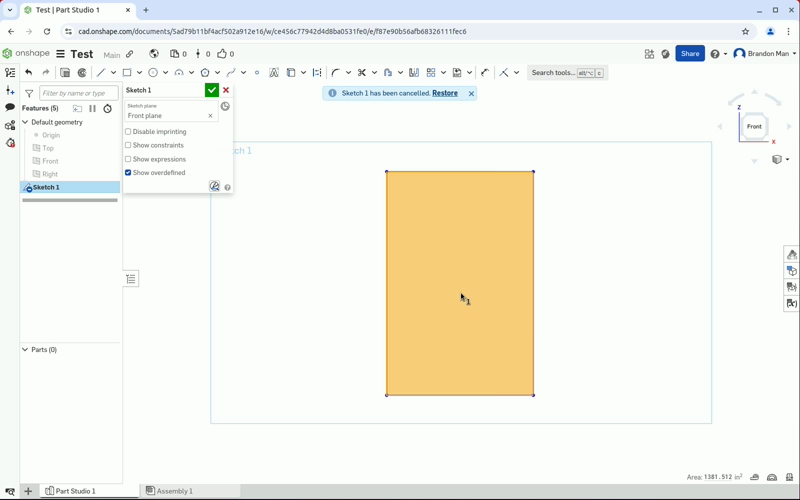
mouse_move(73, 352)
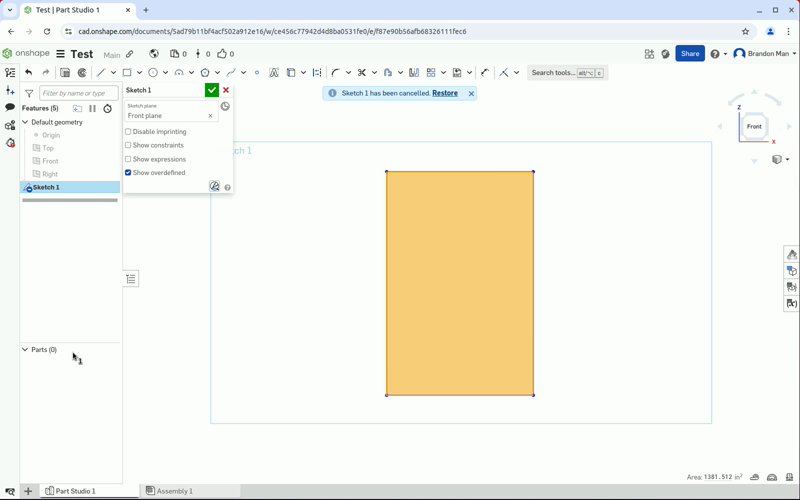
key(shift+y)
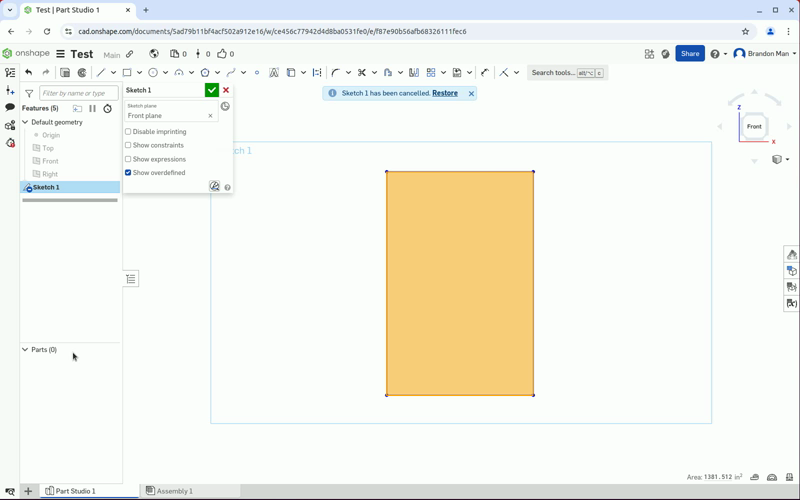
key(shift+e)
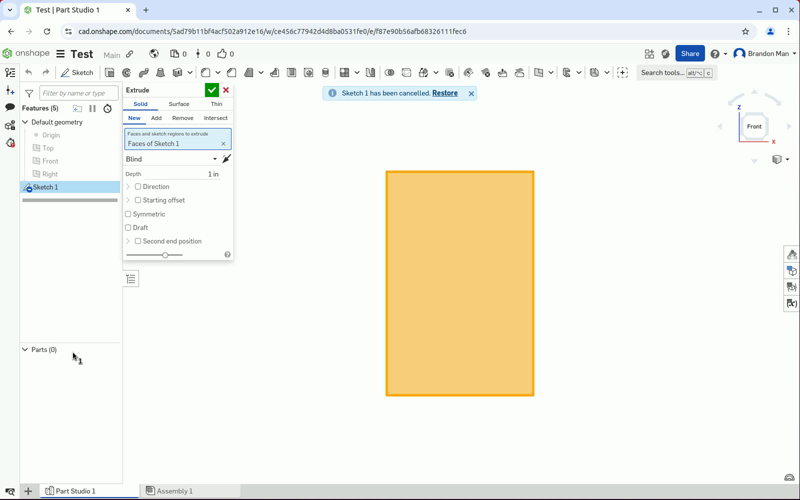
mouse_move(143, 106)
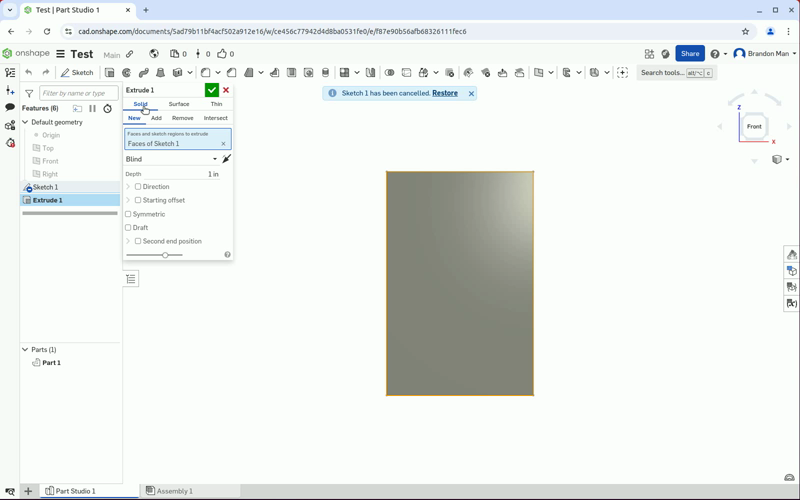
click(143, 106)
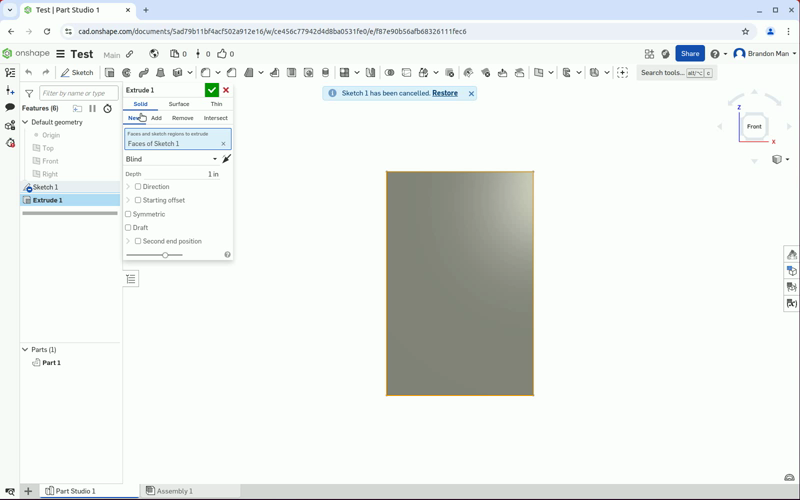
mouse_move(137, 120)
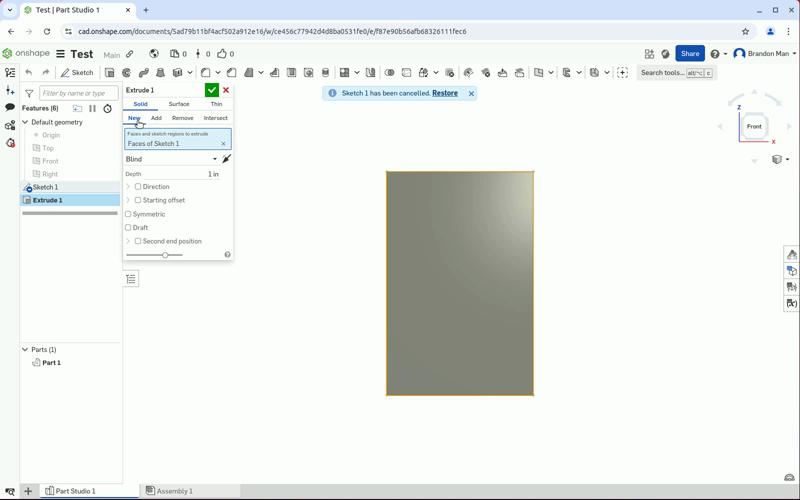
click(137, 120)
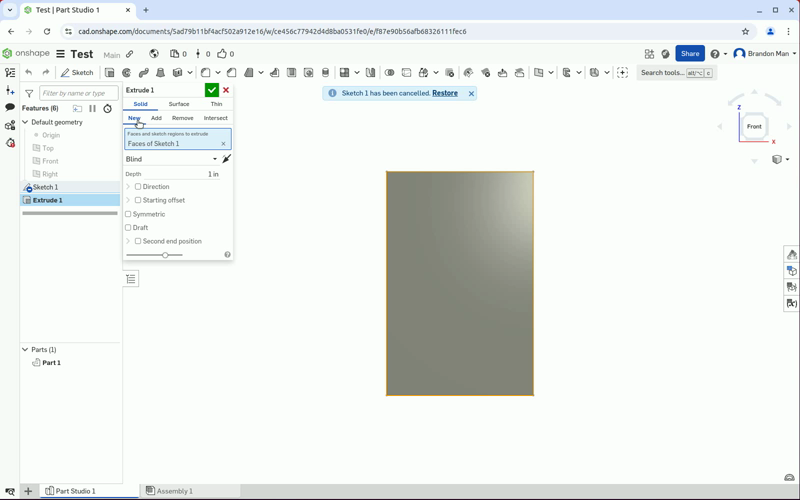
key(tab, 4)
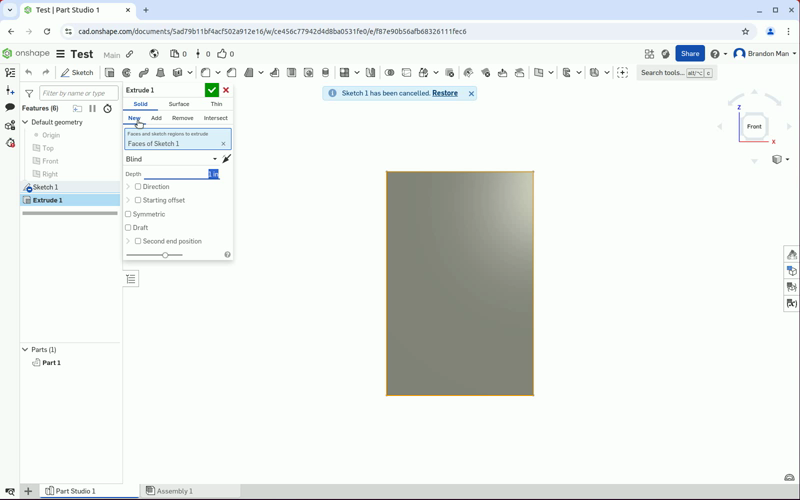
text(-3.851)
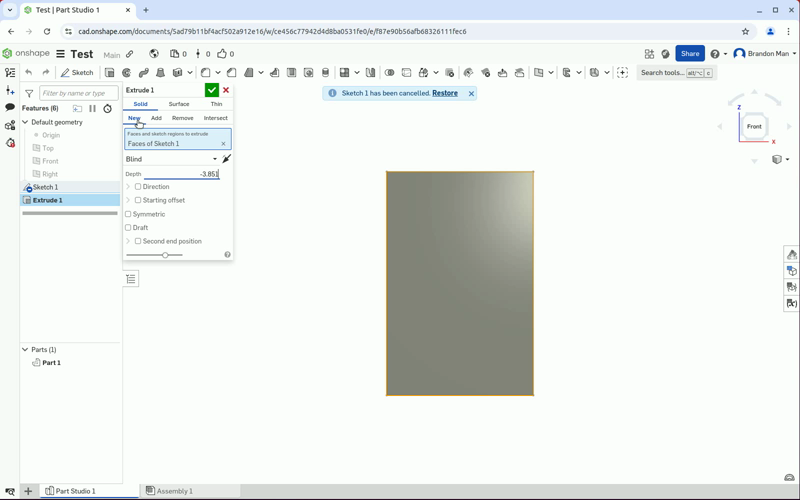
key(enter)
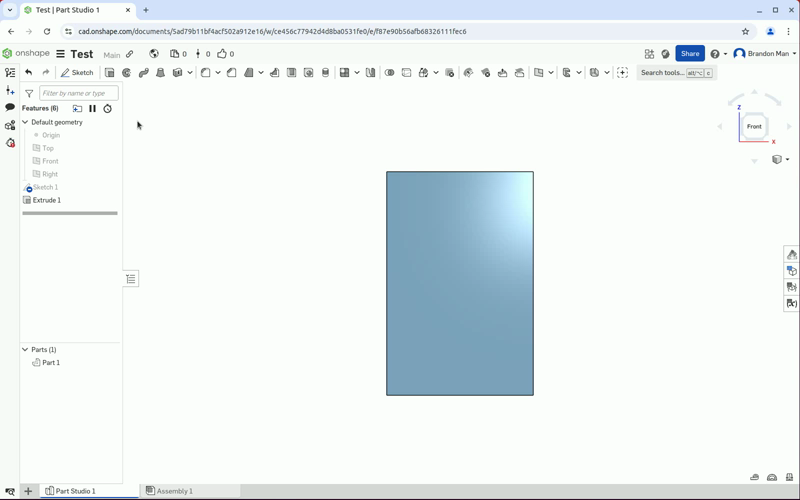
key(shift+h)
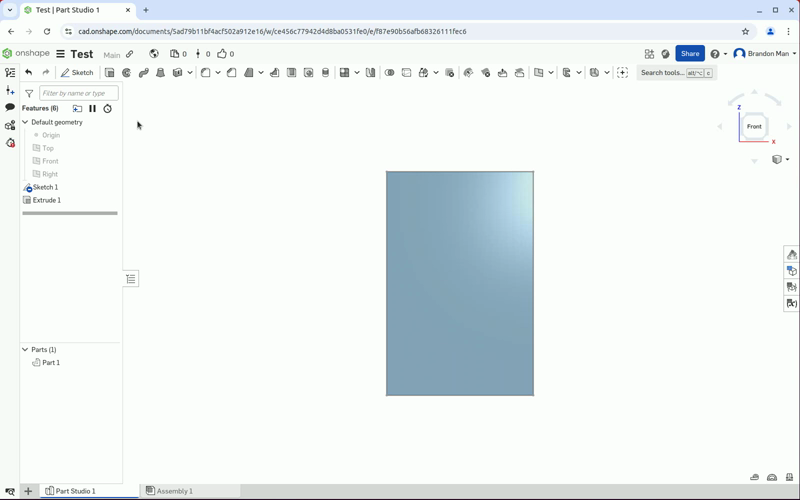
key(shift+h)
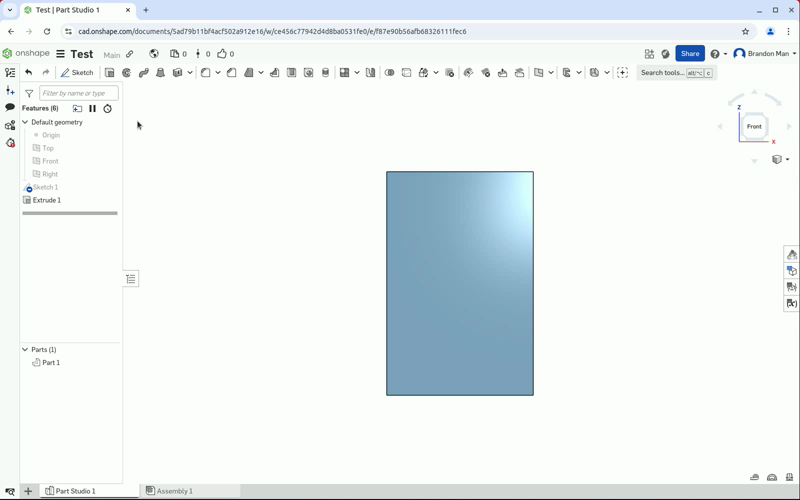
mouse_move(73, 189)
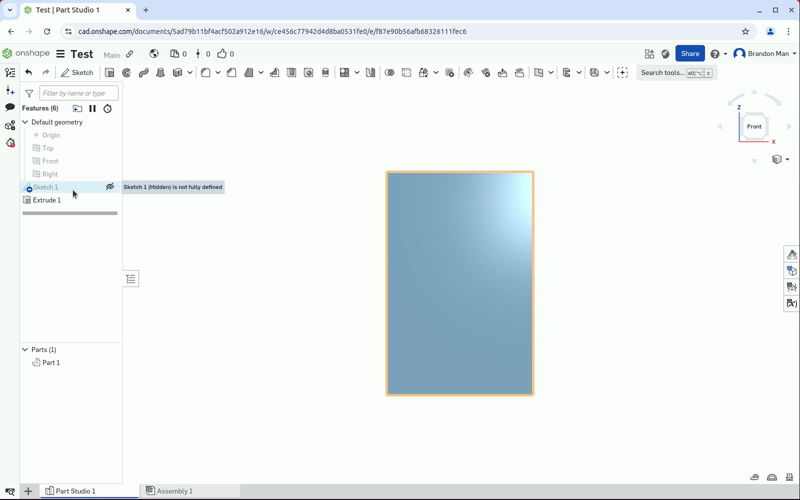
click(73, 189)
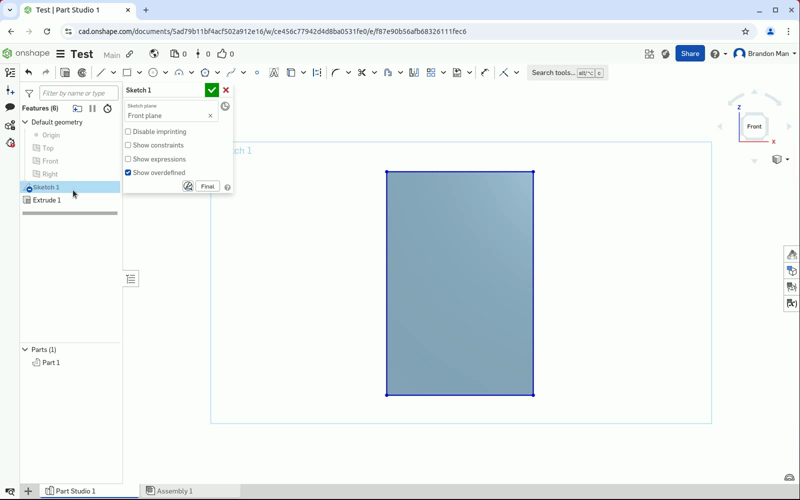
mouse_move(229, 92)
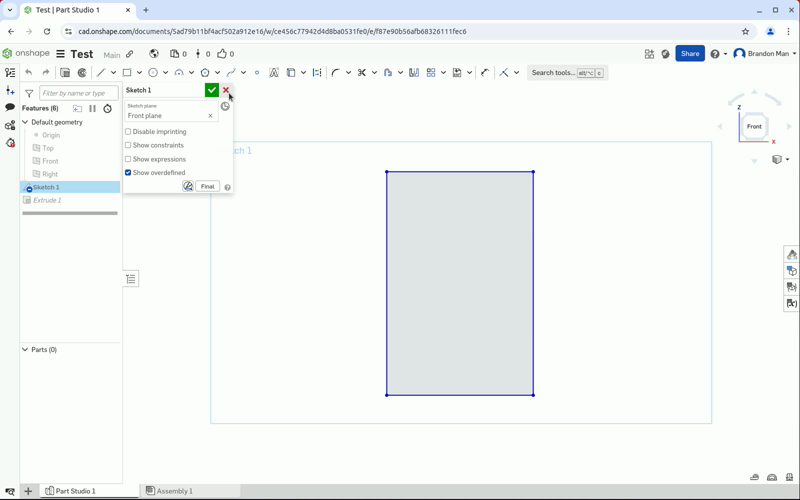
click(229, 92)
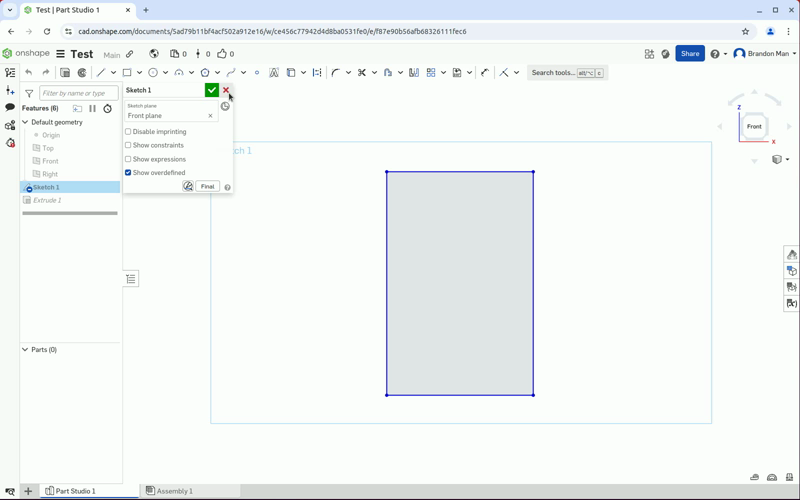
key(shift+s)
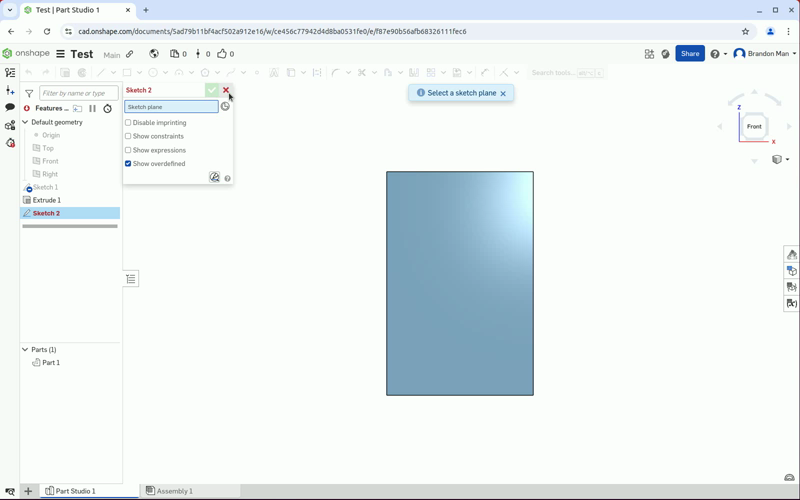
mouse_move(73, 163)
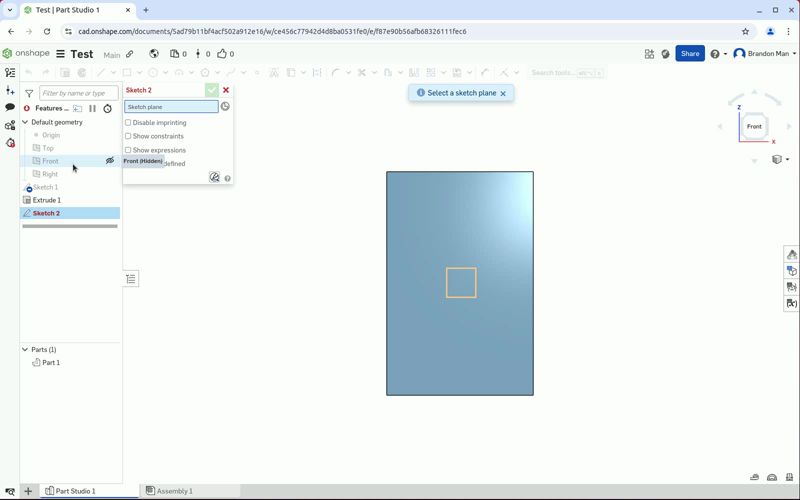
click(73, 163)
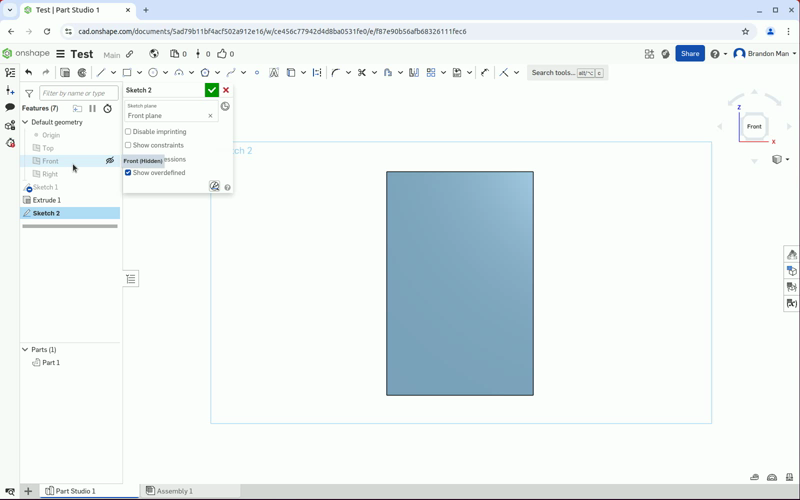
mouse_move(73, 352)
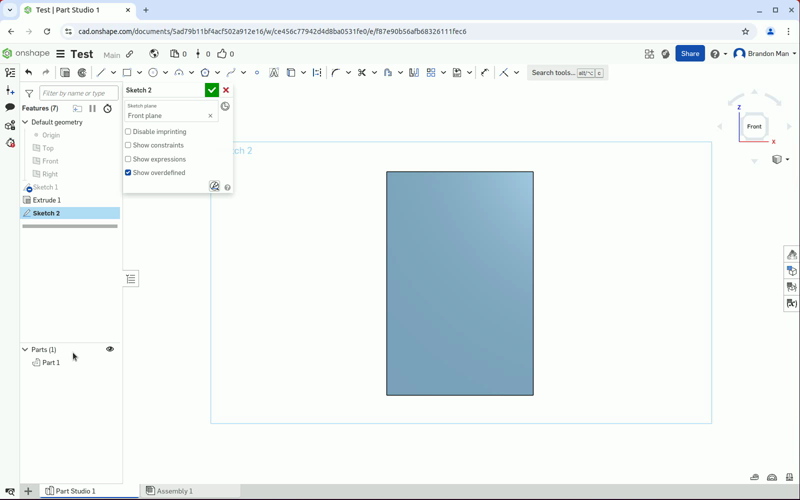
key(y)
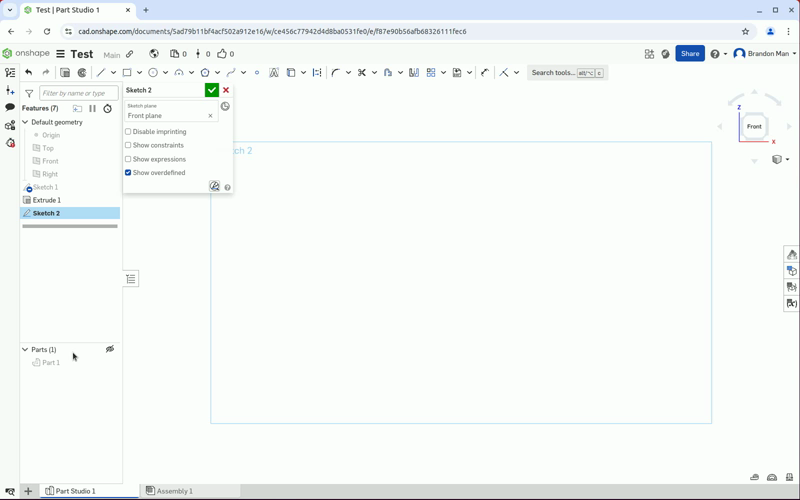
key(l)
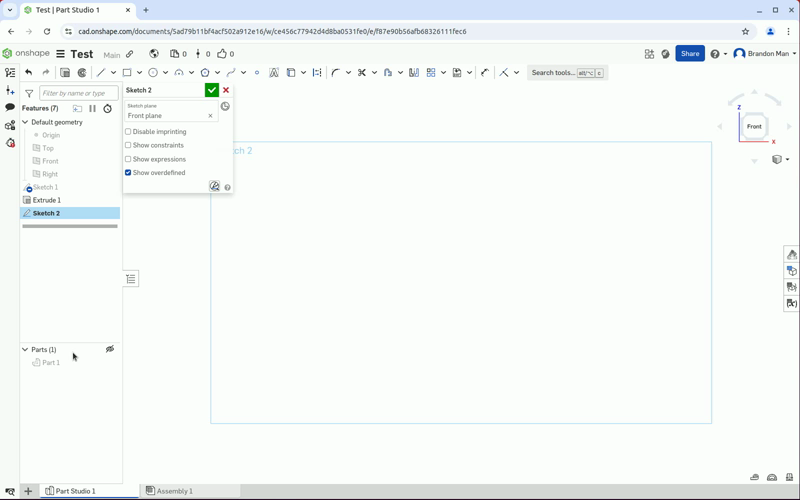
key_down(shift)
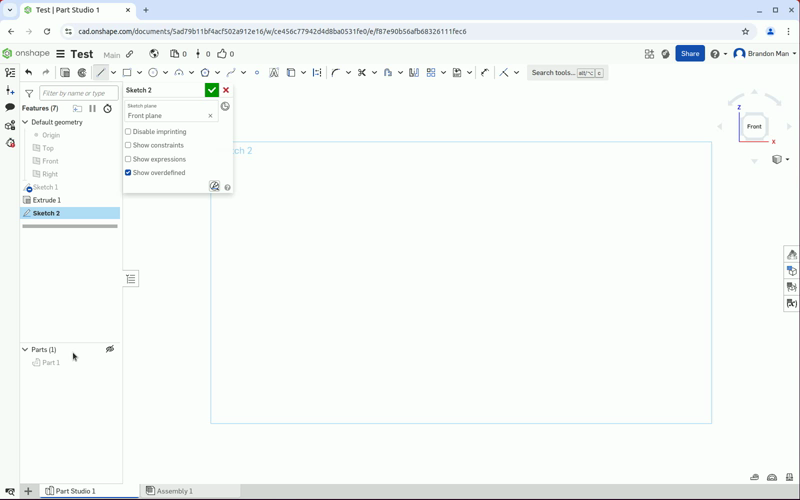
mouse_move(493, 395)
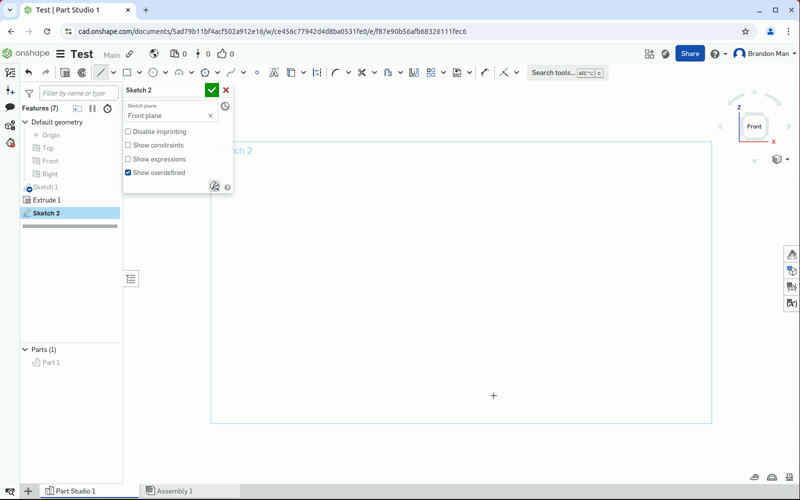
click(493, 395)
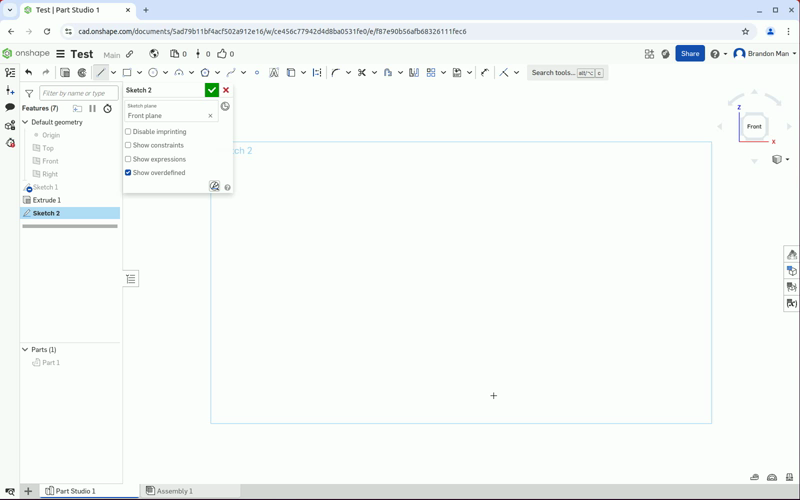
key_up(shift)
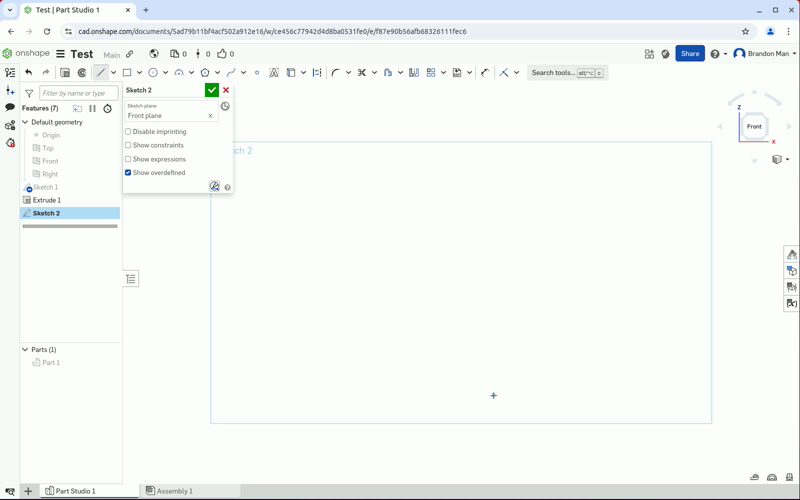
key_down(shift)
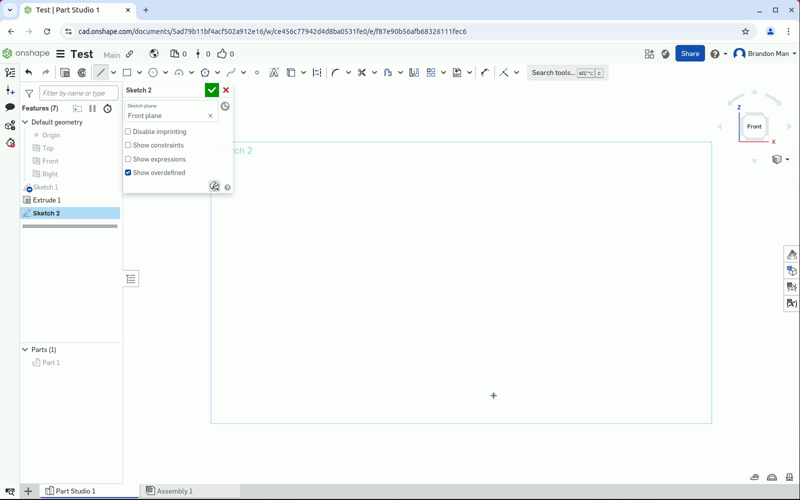
mouse_move(523, 395)
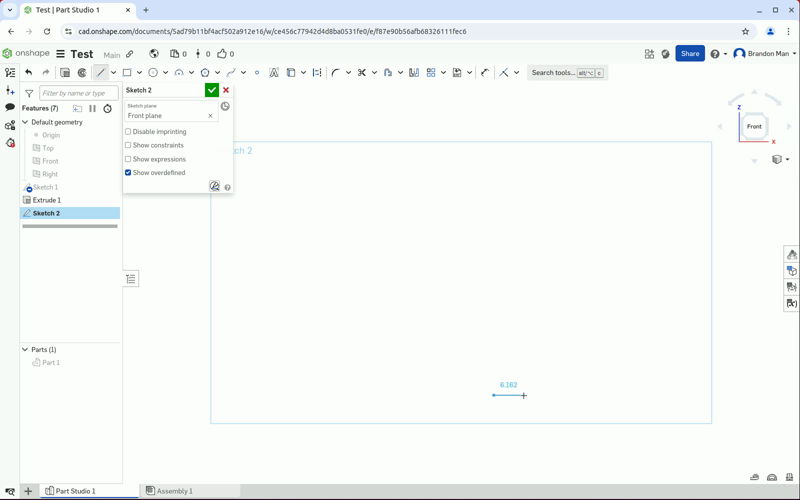
mouse_move(534, 395)
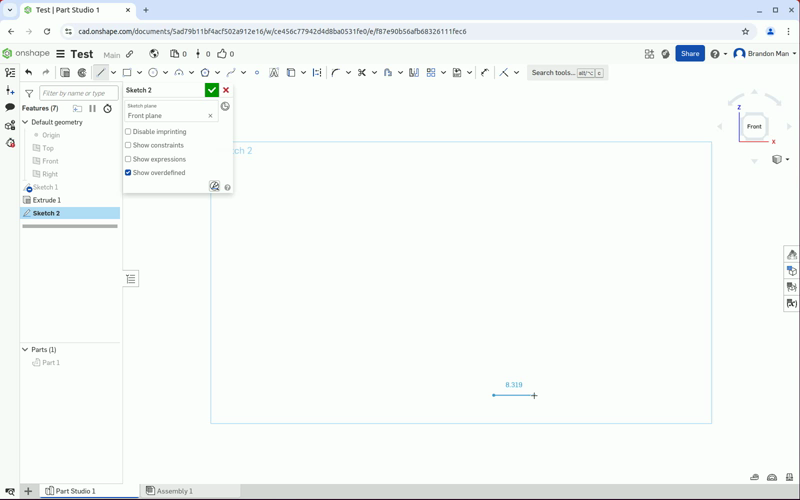
click(534, 395)
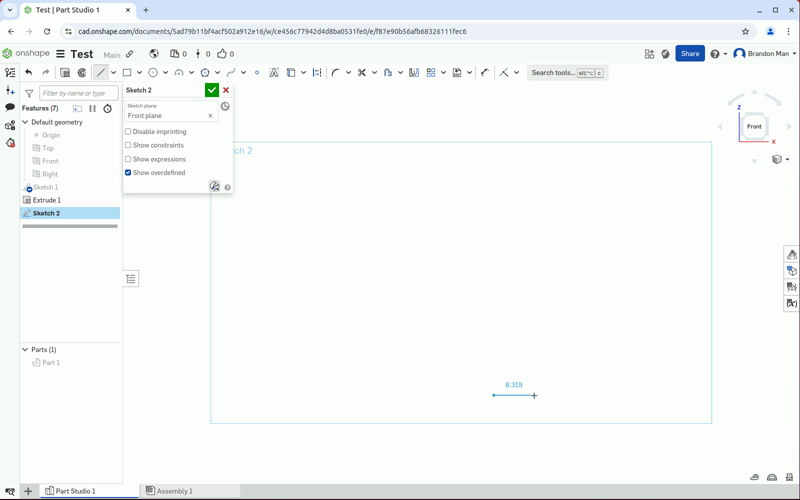
key_up(shift)
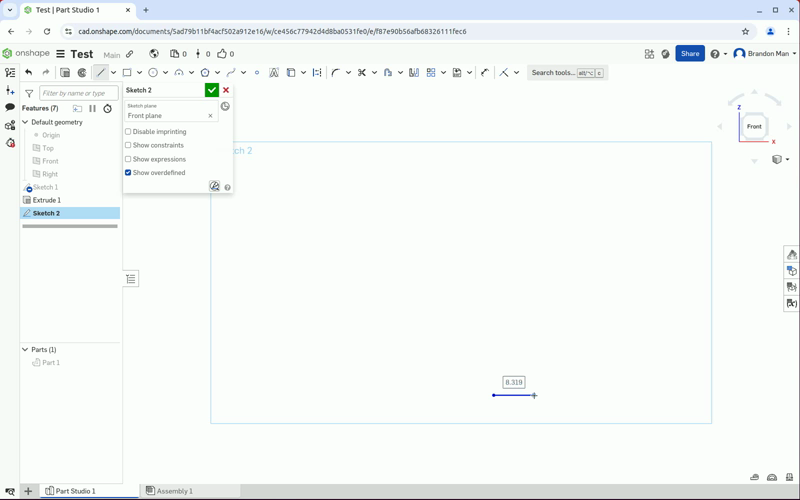
key_down(shift)
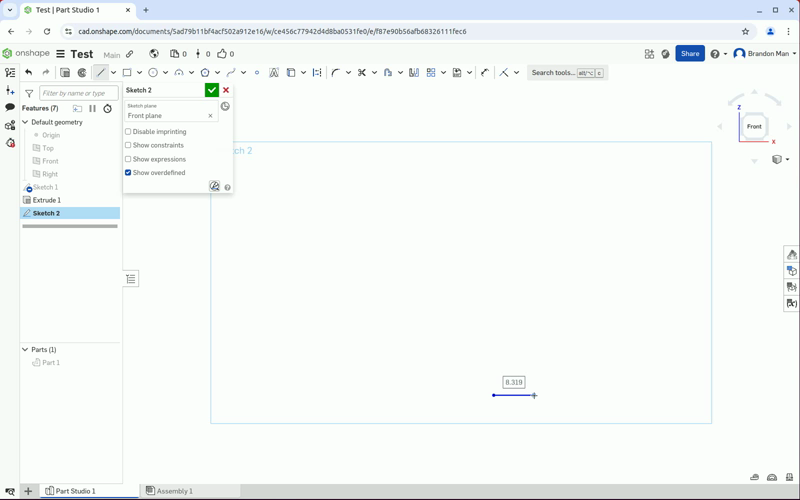
mouse_move(534, 294)
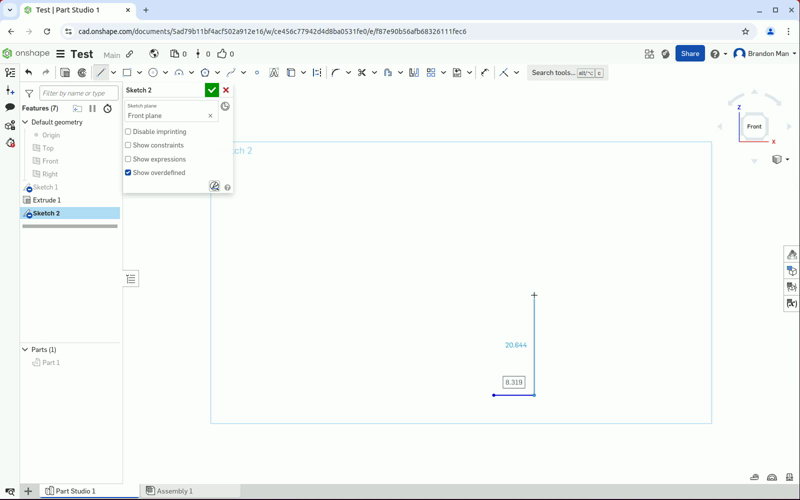
click(534, 294)
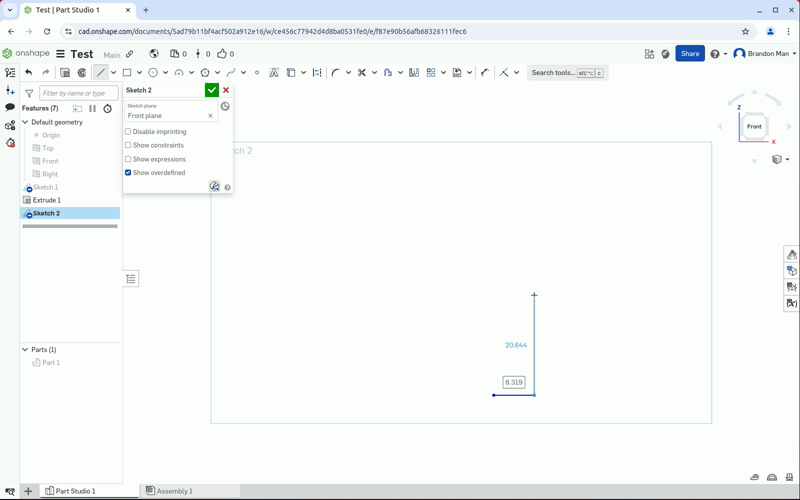
key_up(shift)
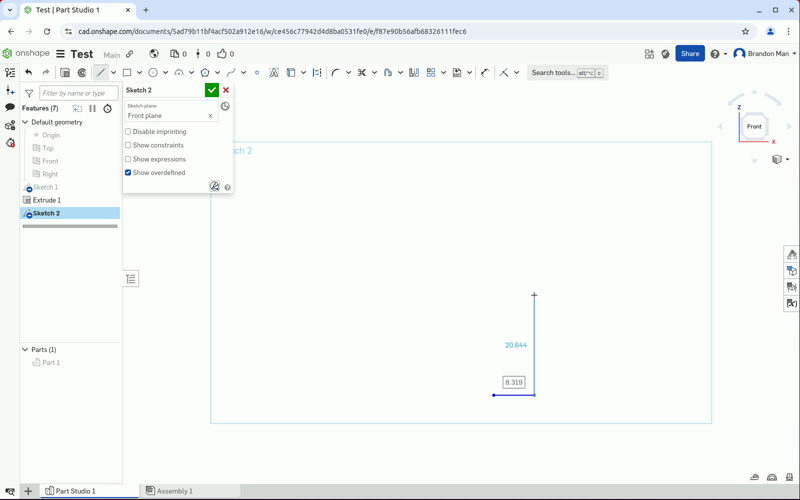
key_down(shift)
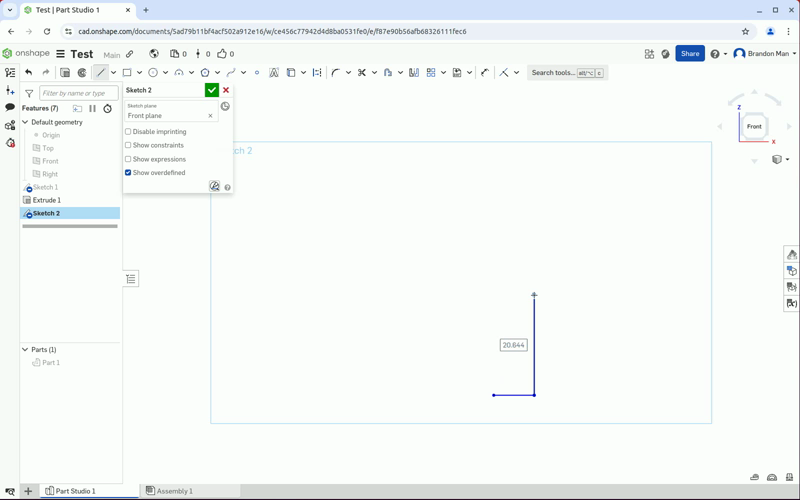
mouse_move(564, 294)
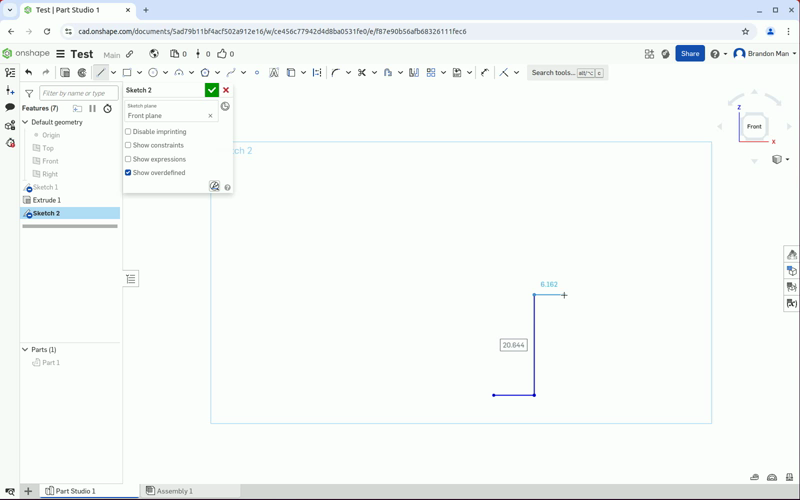
mouse_move(493, 294)
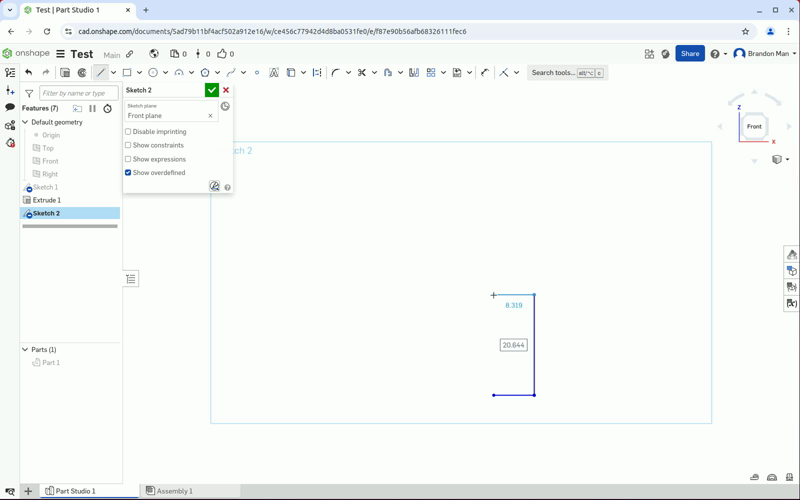
click(493, 294)
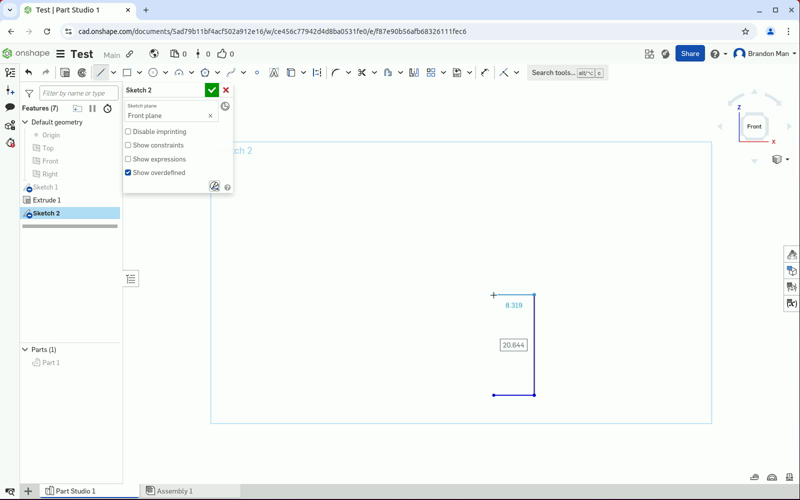
key_up(shift)
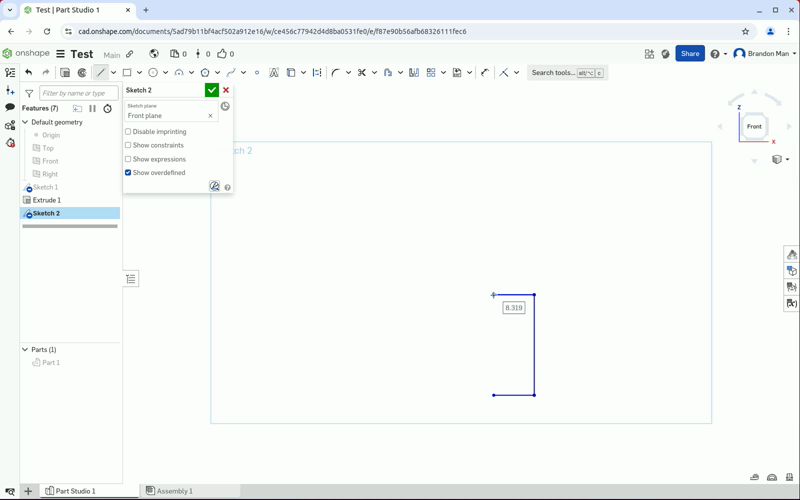
key_down(shift)
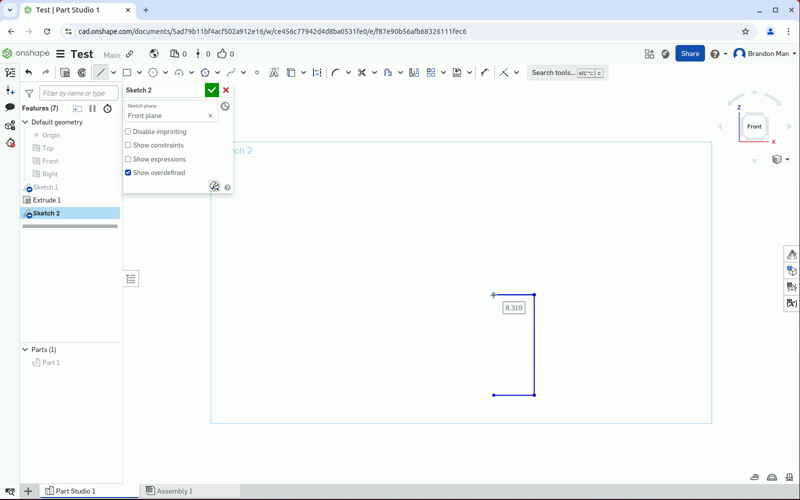
mouse_move(493, 395)
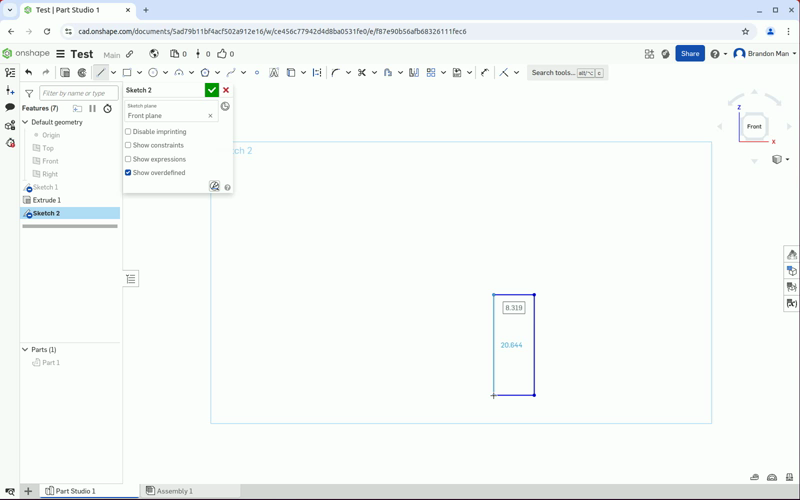
key_up(shift)
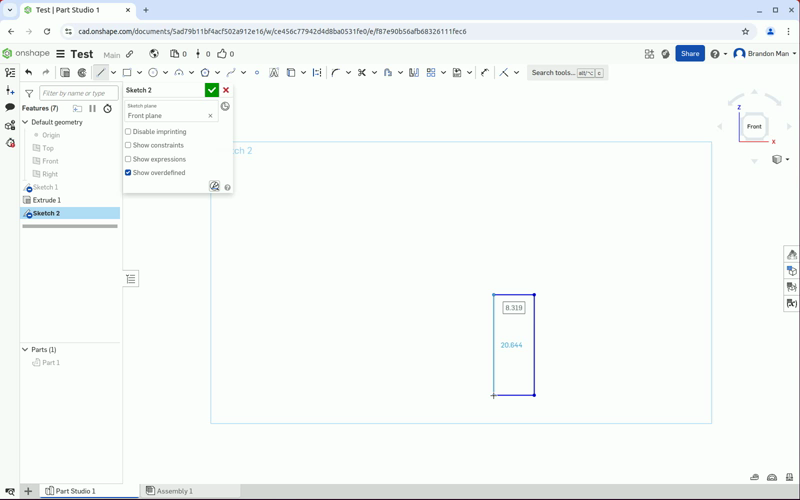
click(493, 395)
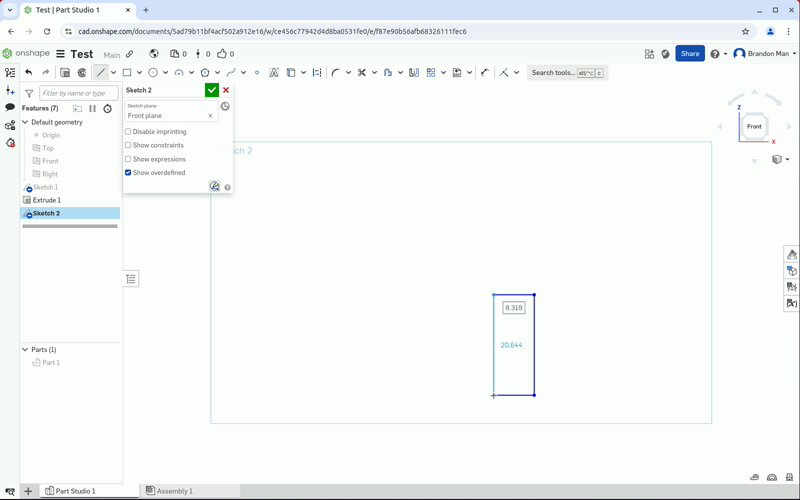
key(esc)
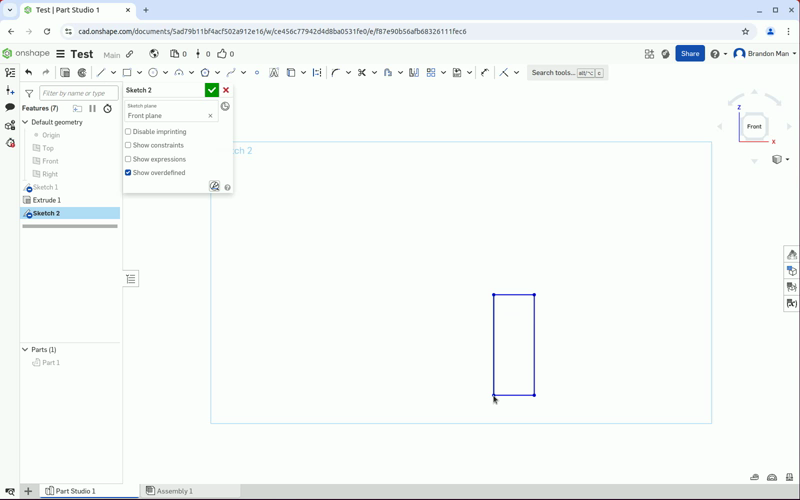
mouse_move(518, 330)
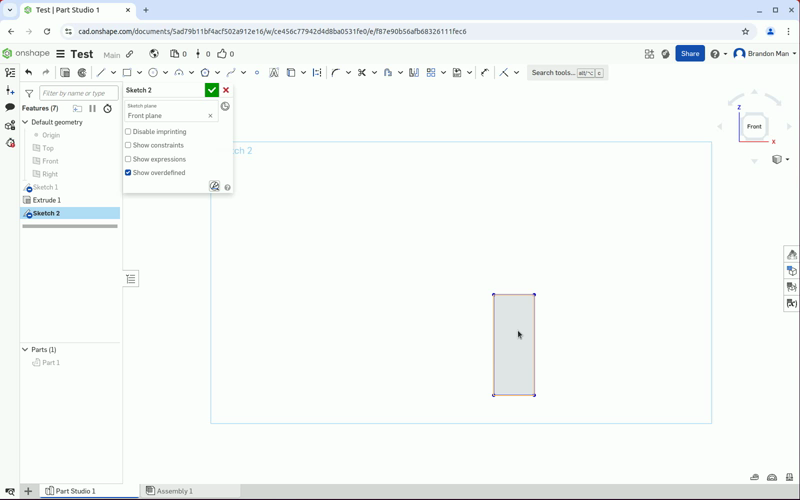
click(518, 330)
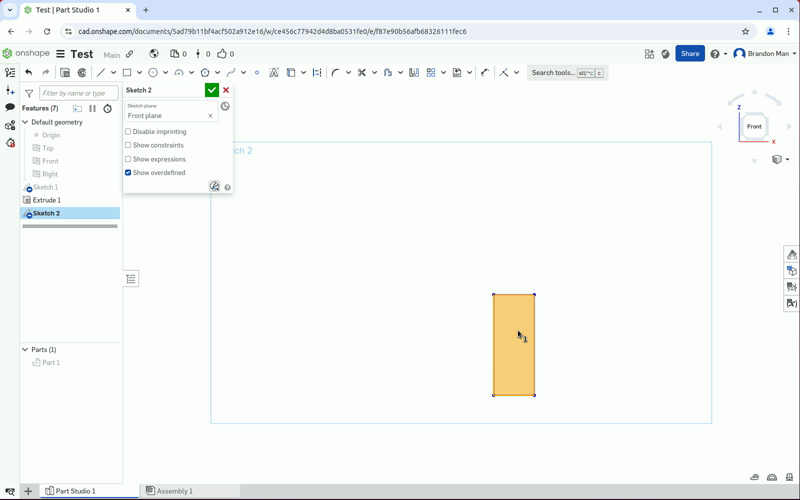
mouse_move(73, 352)
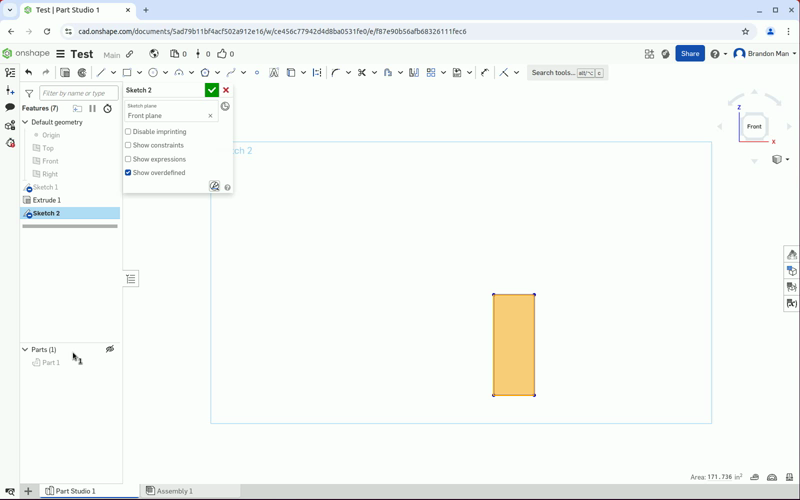
key(shift+y)
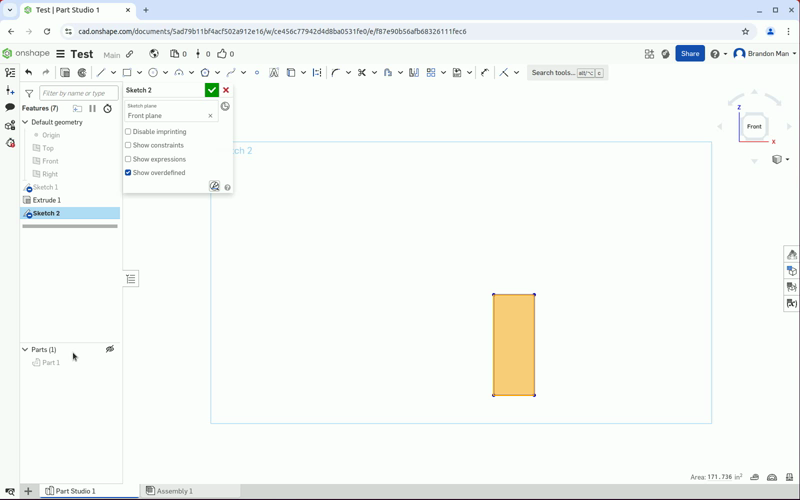
key(shift+e)
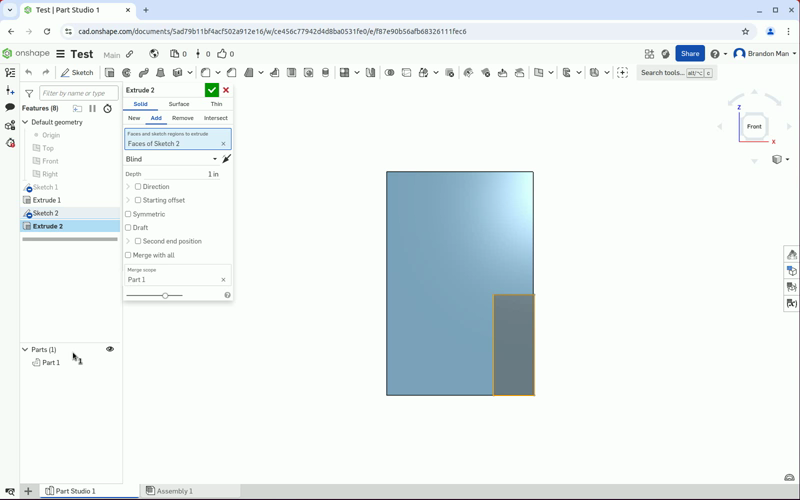
mouse_move(143, 106)
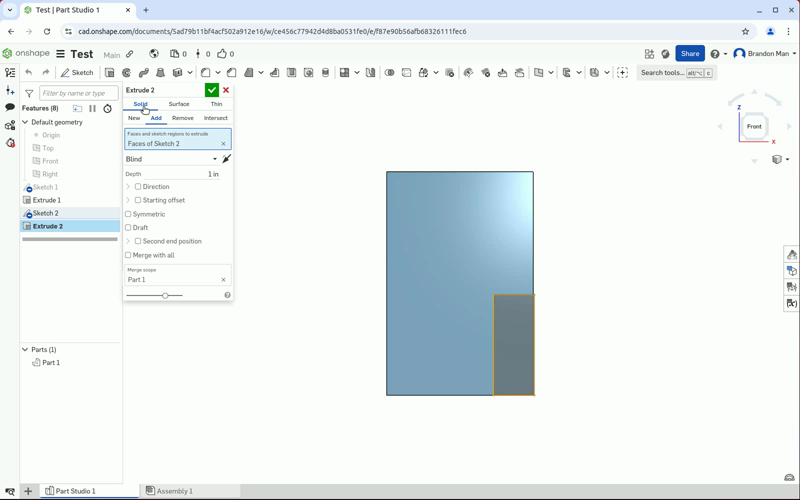
click(143, 106)
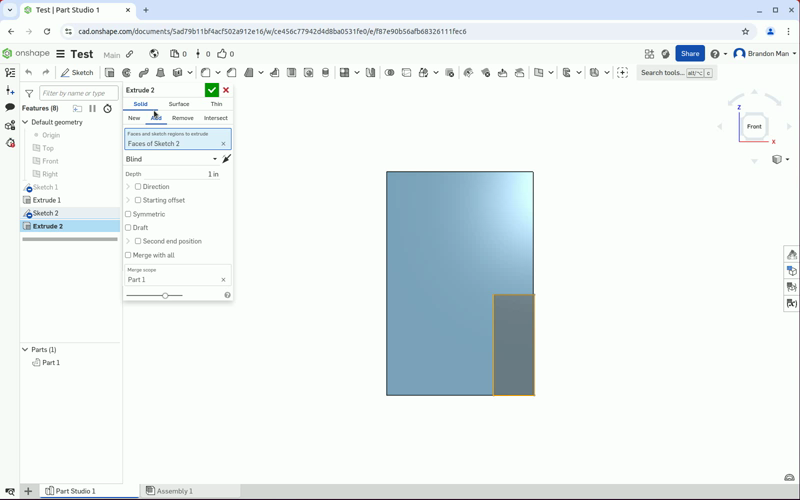
mouse_move(186, 120)
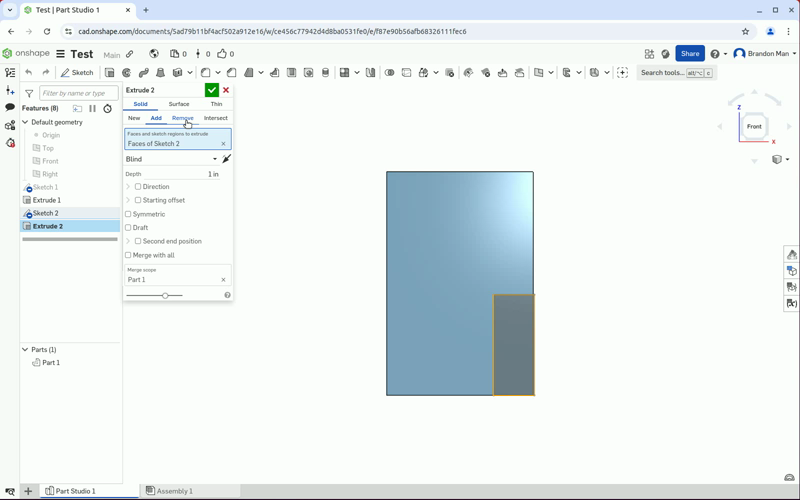
click(186, 120)
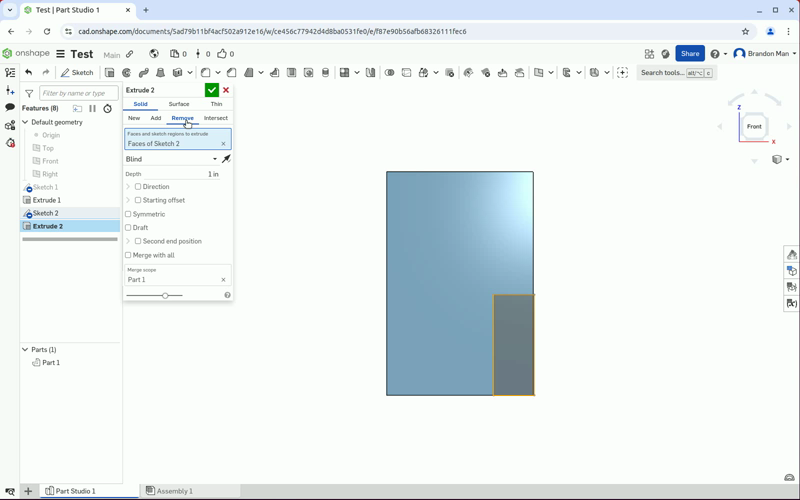
key(tab, 4)
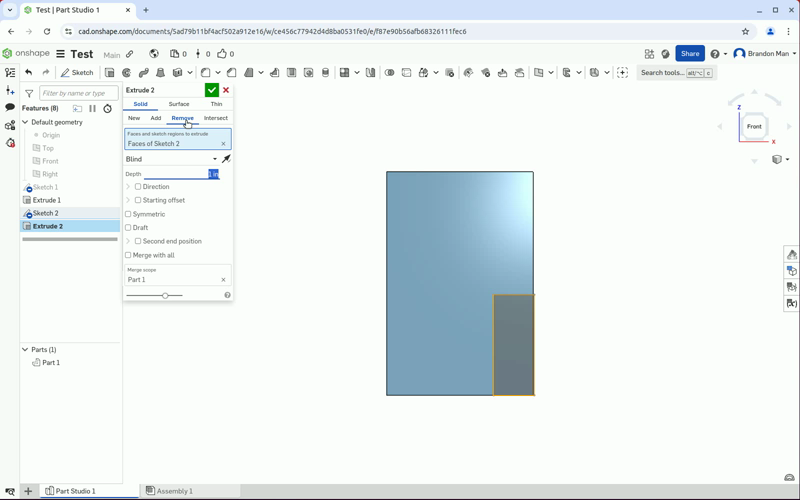
text(4.814)
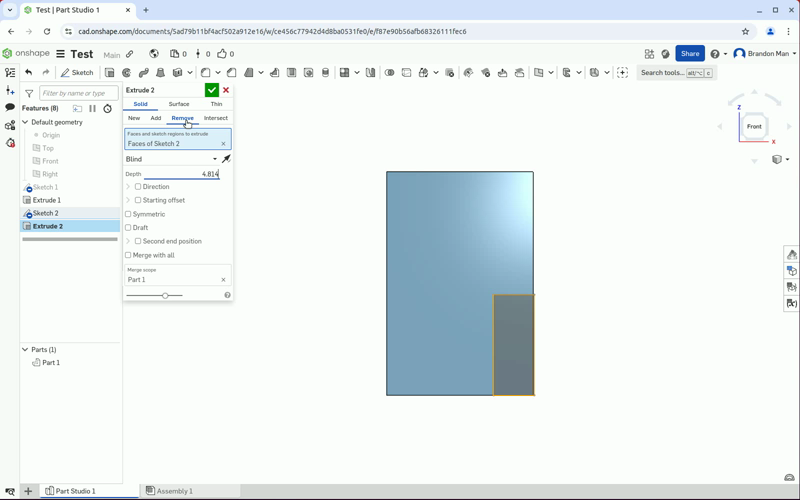
key(tab, 6)
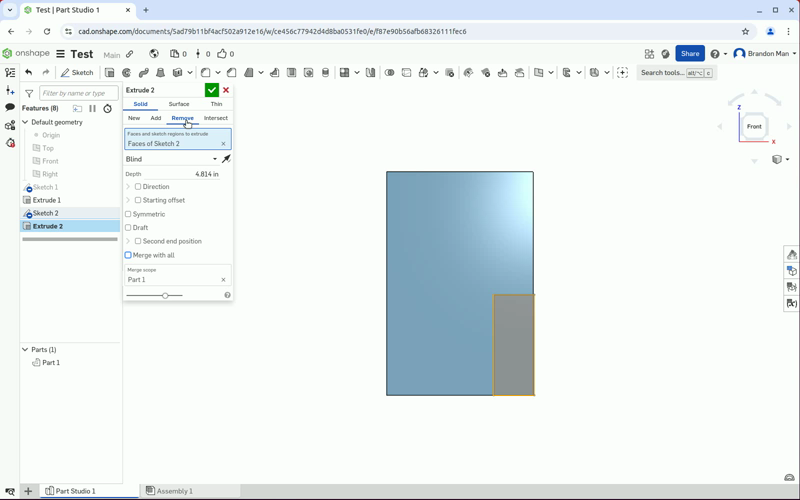
key(space)
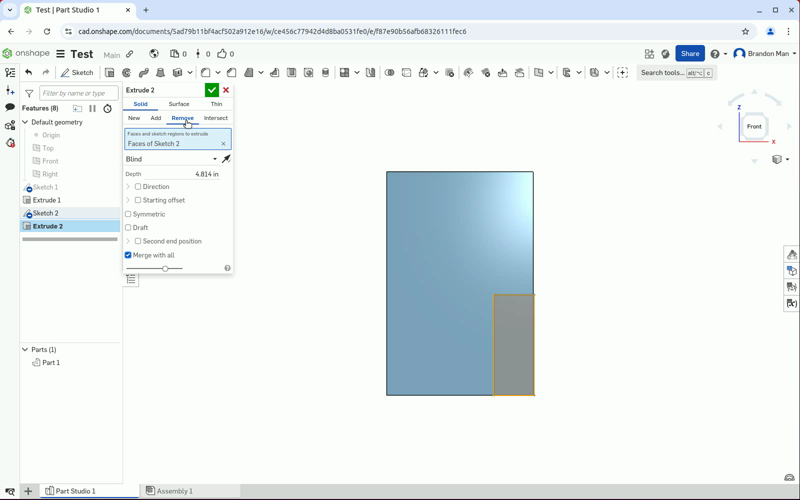
key(enter)
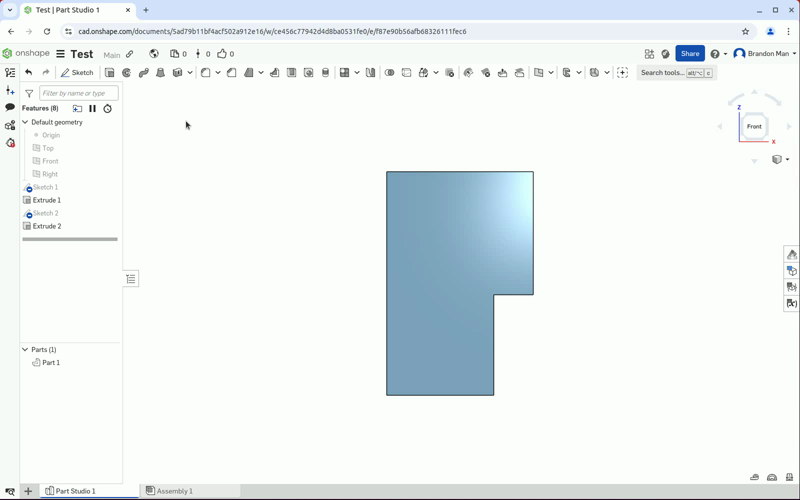
key(shift+h)
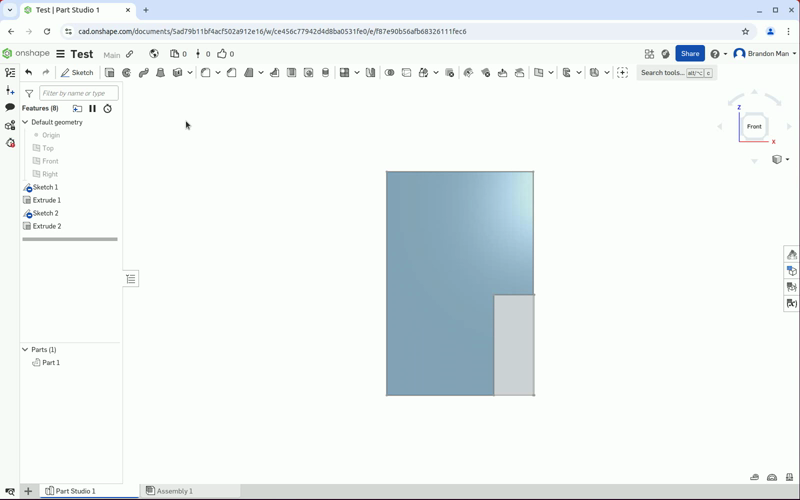
key(shift+h)
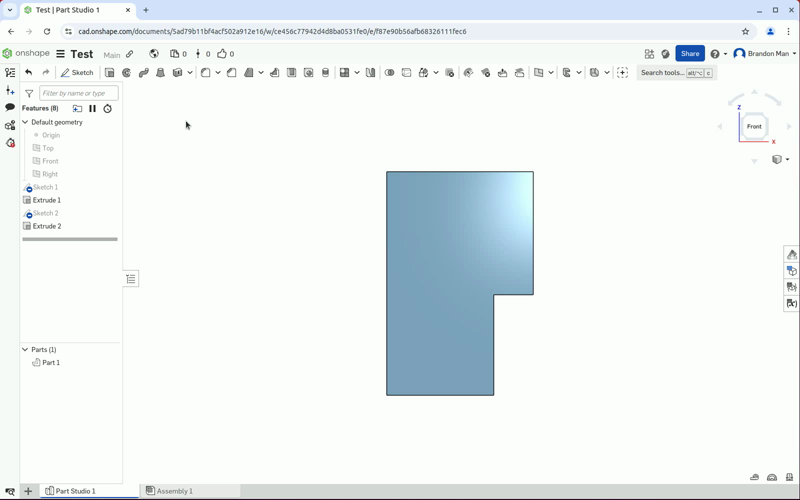
mouse_move(73, 189)
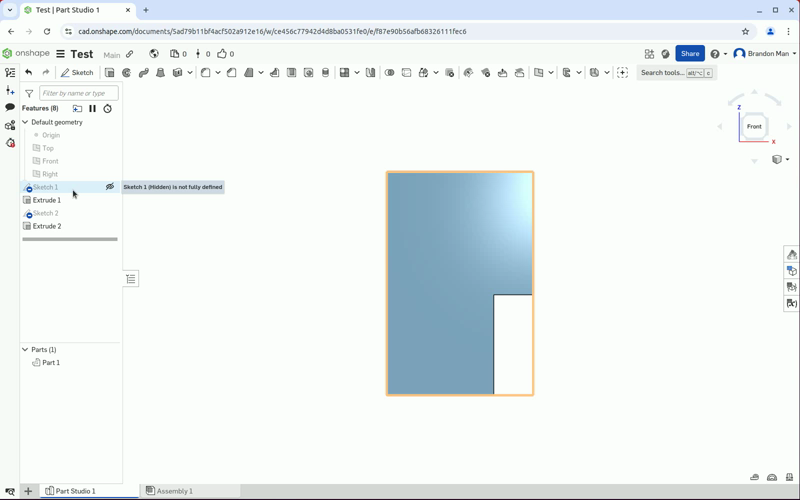
click(73, 189)
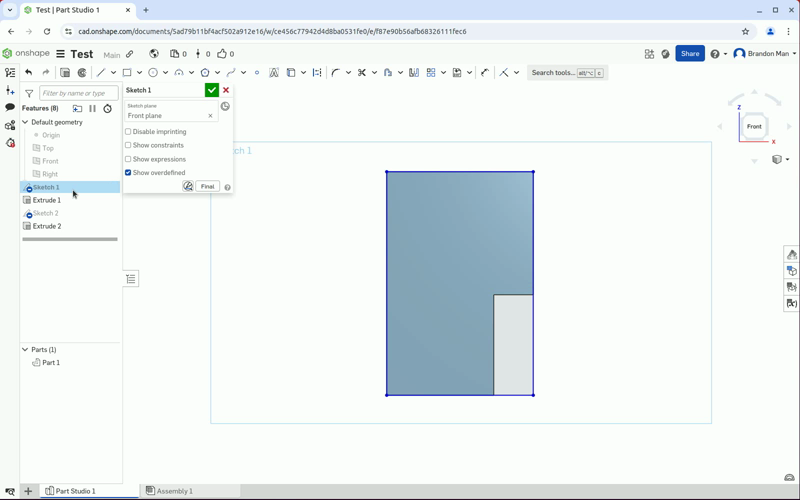
mouse_move(229, 92)
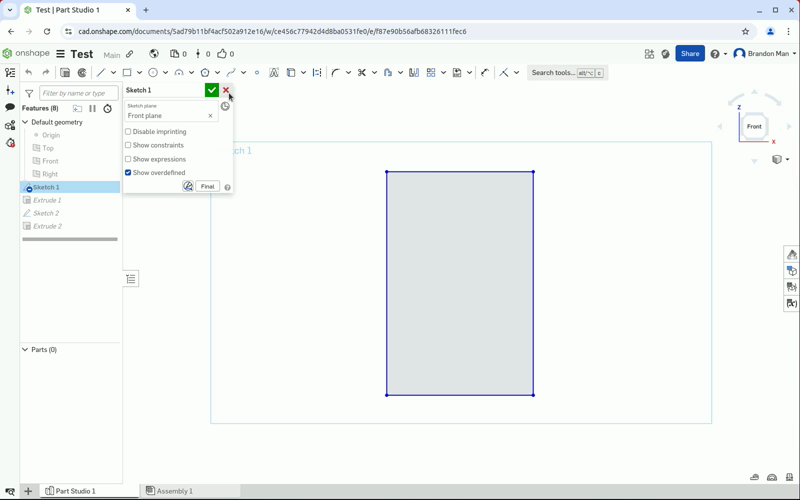
click(229, 92)
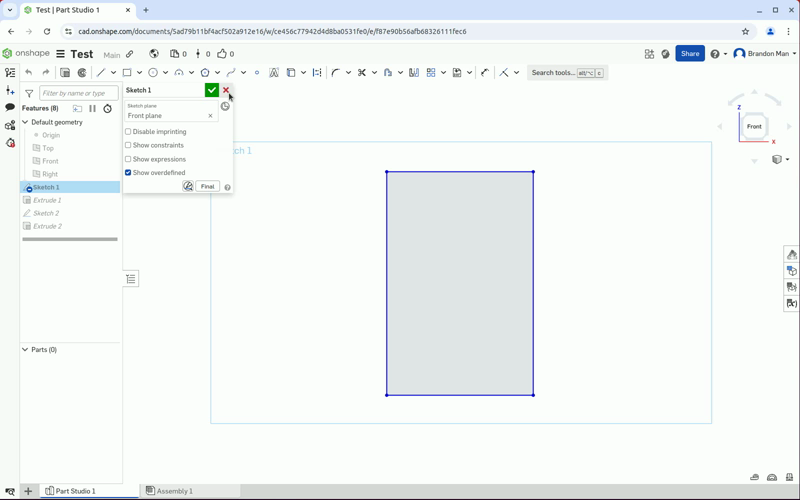
key(shift+s)
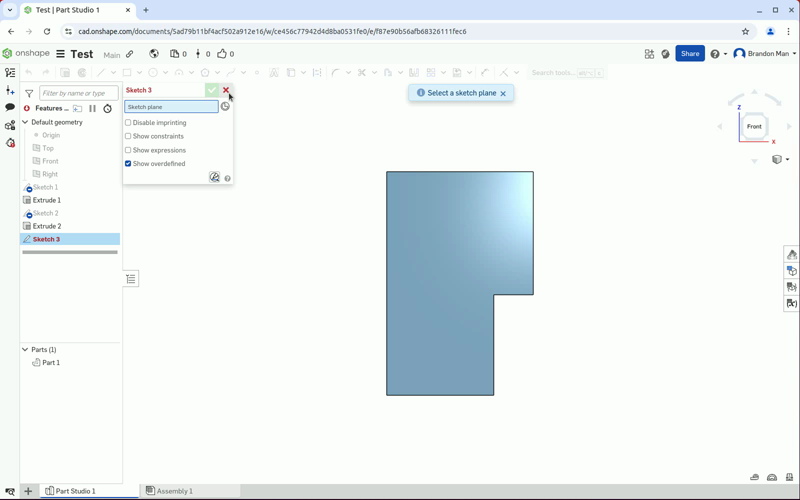
mouse_move(73, 163)
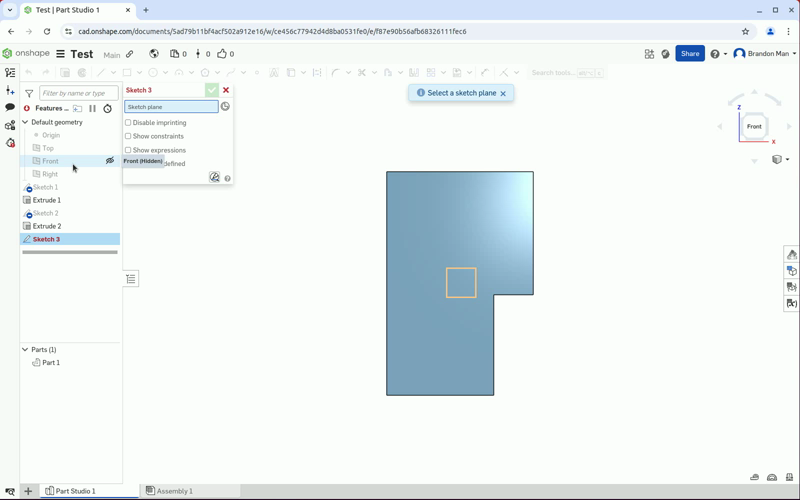
click(73, 163)
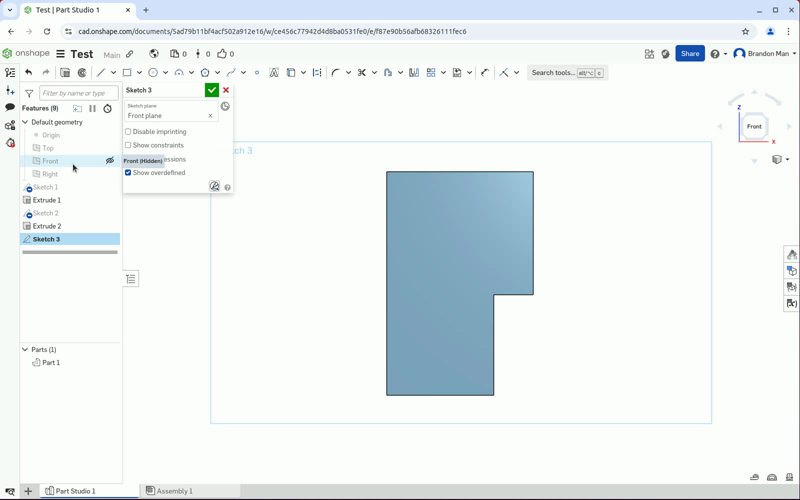
mouse_move(73, 352)
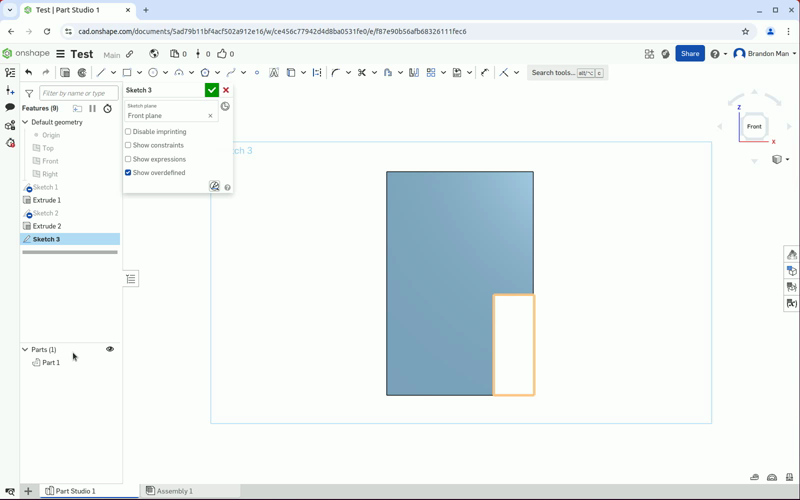
key(y)
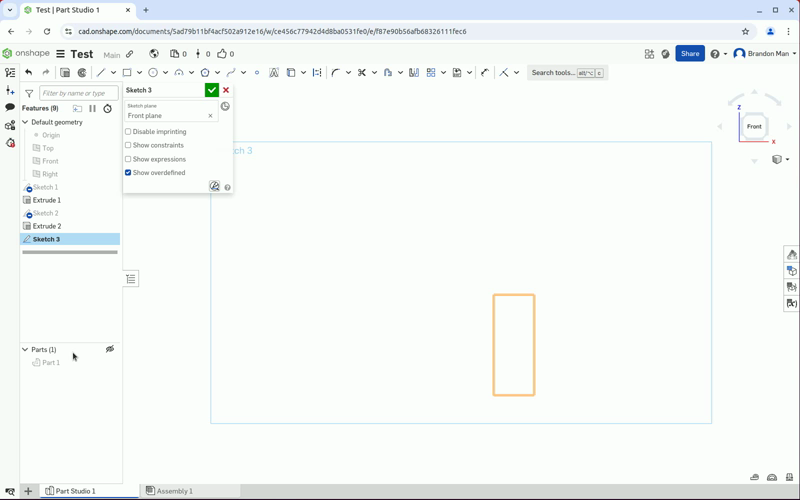
key(l)
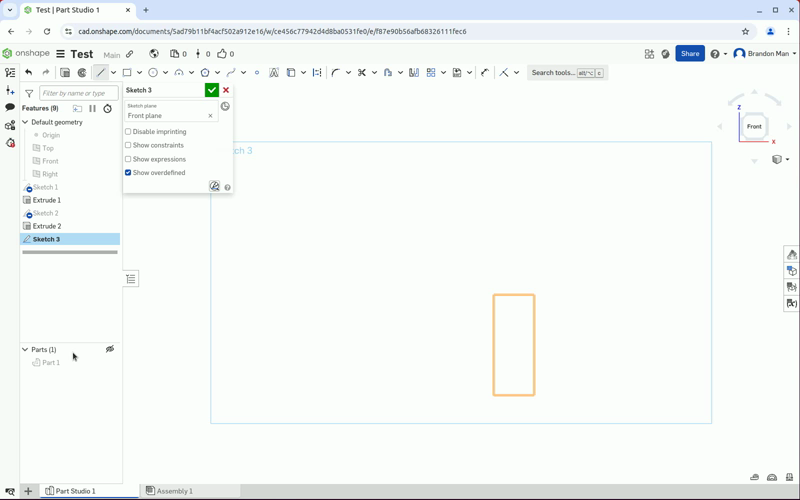
key_down(shift)
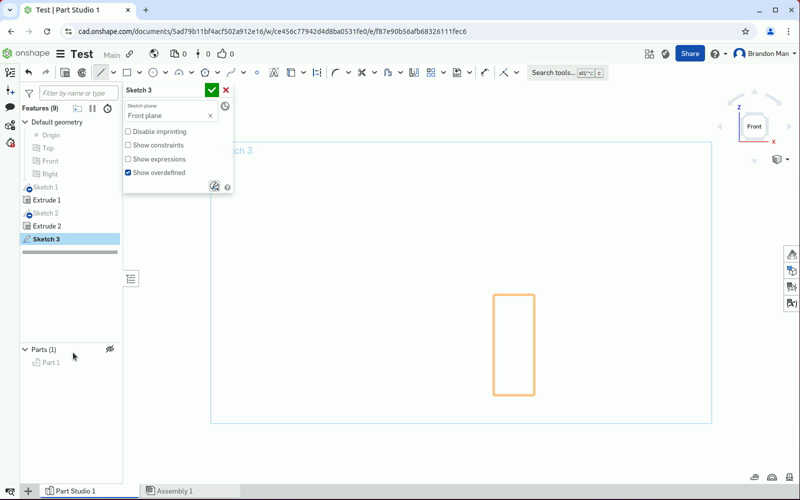
mouse_move(386, 395)
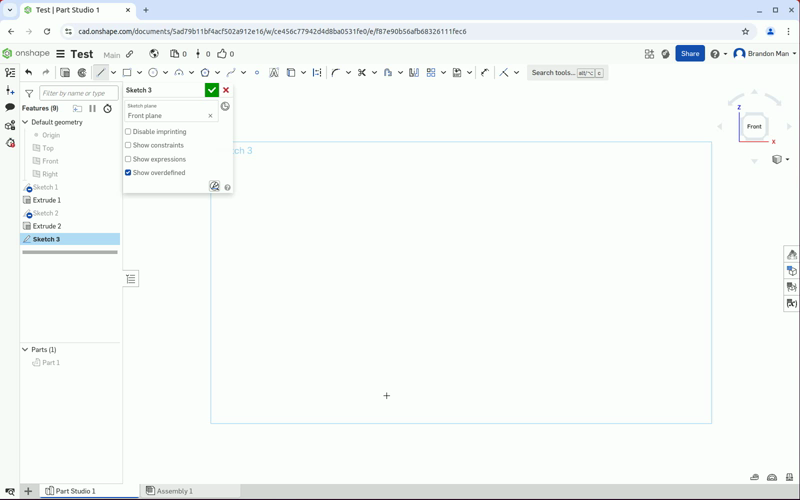
click(386, 395)
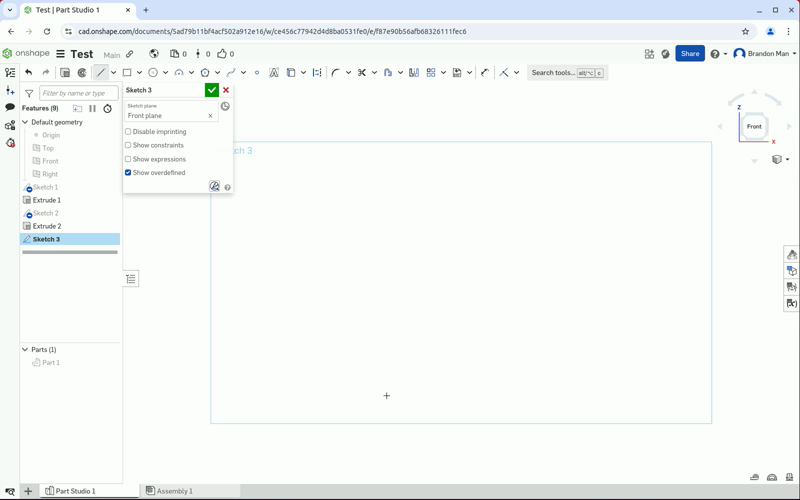
key_up(shift)
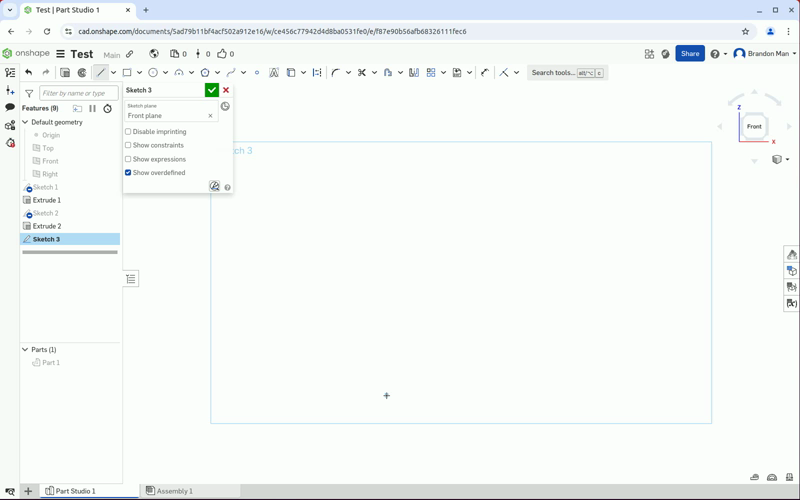
key_down(shift)
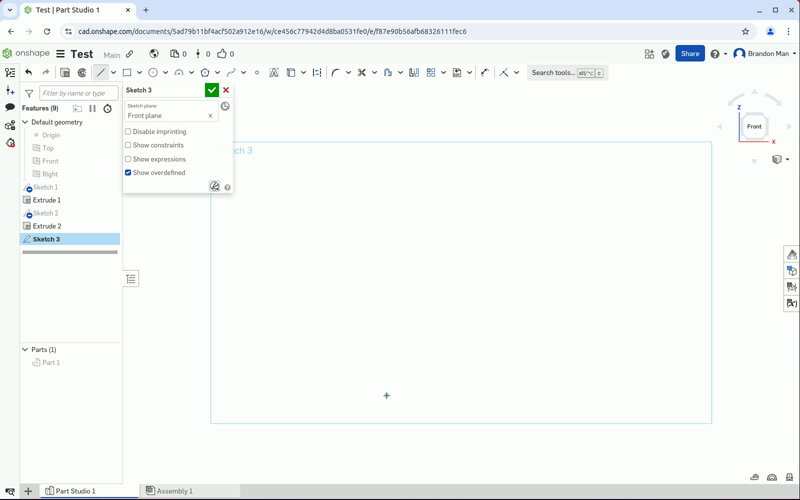
mouse_move(417, 395)
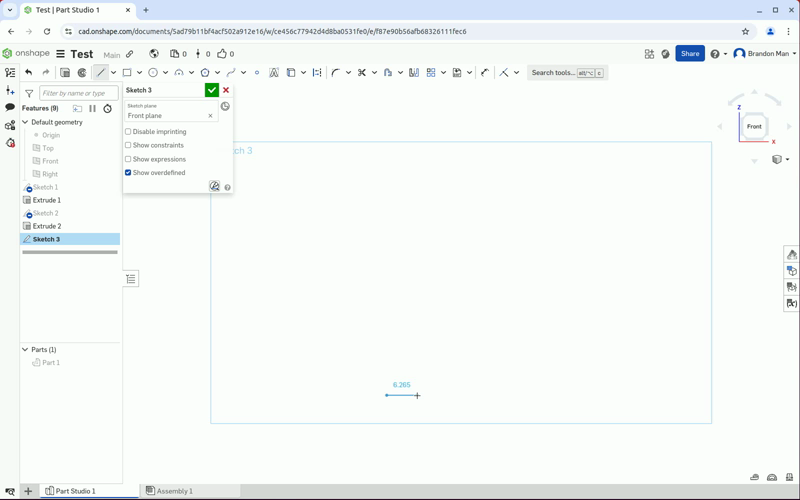
mouse_move(427, 395)
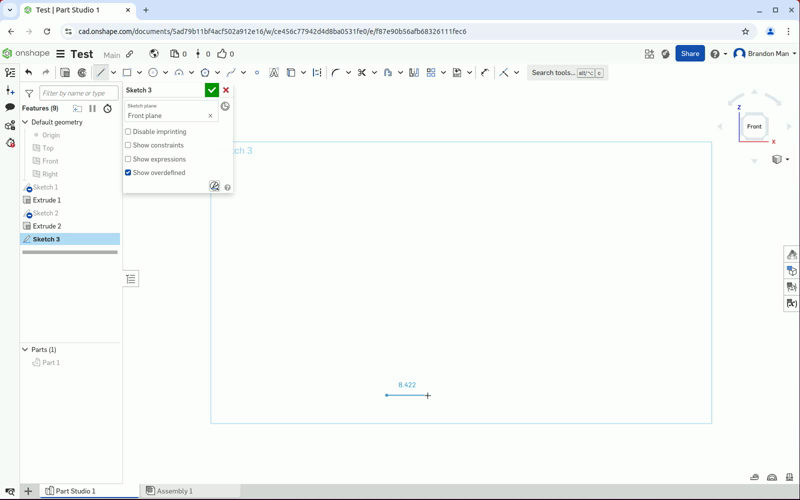
click(427, 395)
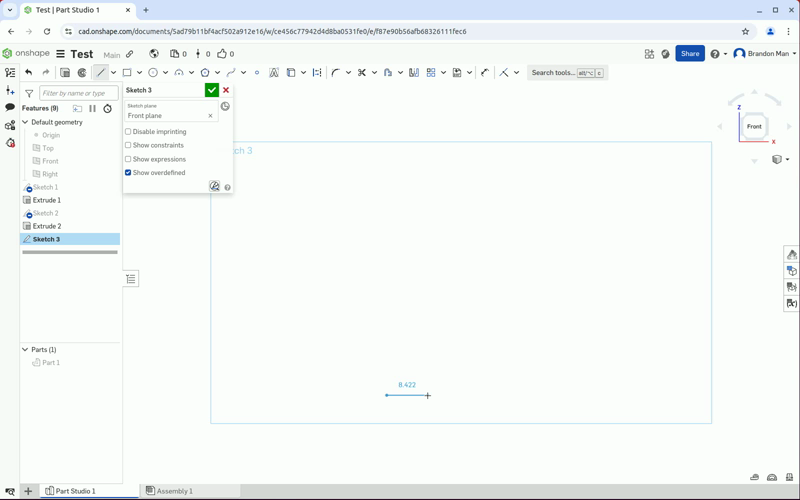
key_up(shift)
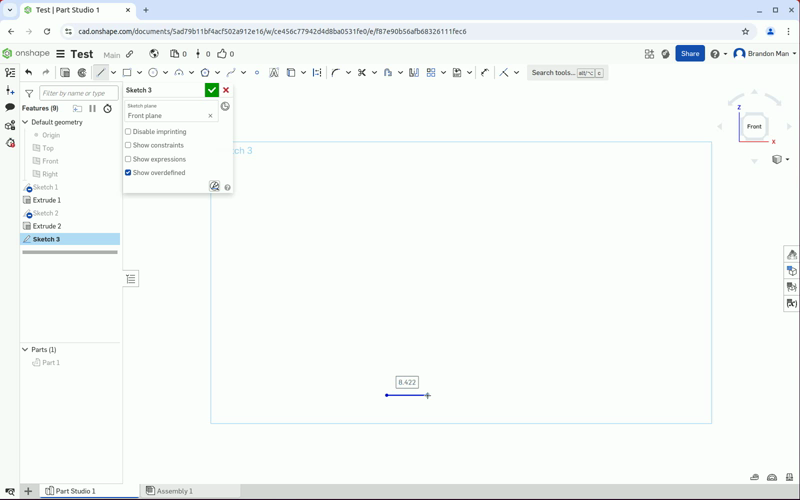
key_down(shift)
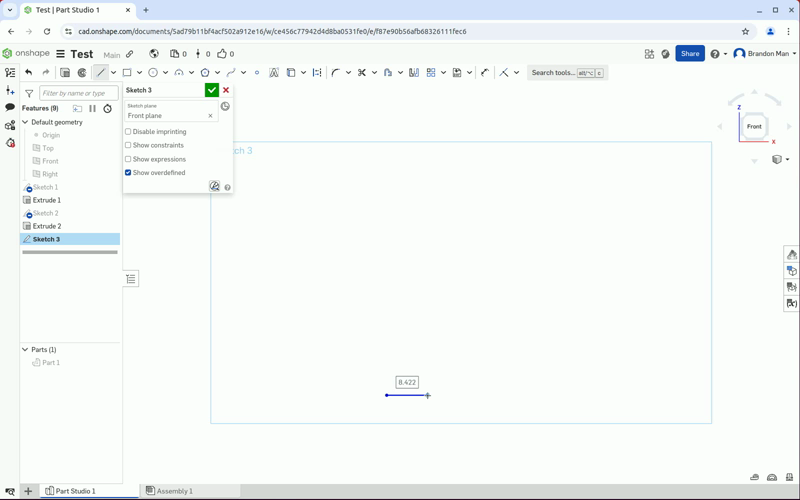
mouse_move(427, 294)
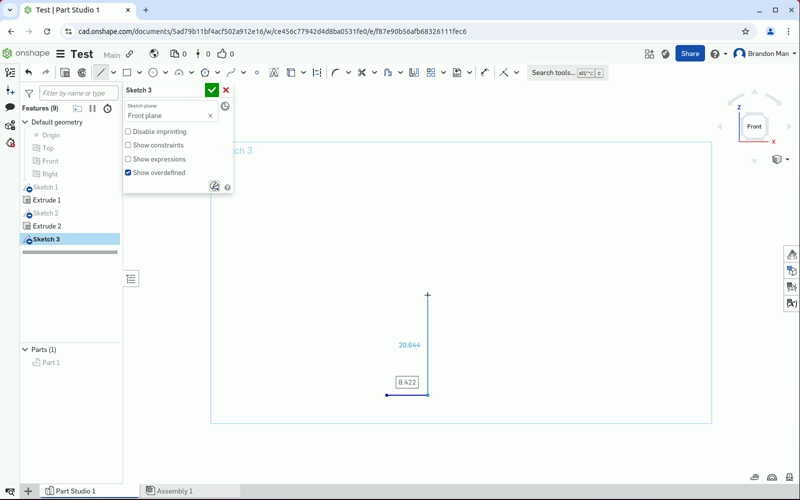
click(427, 294)
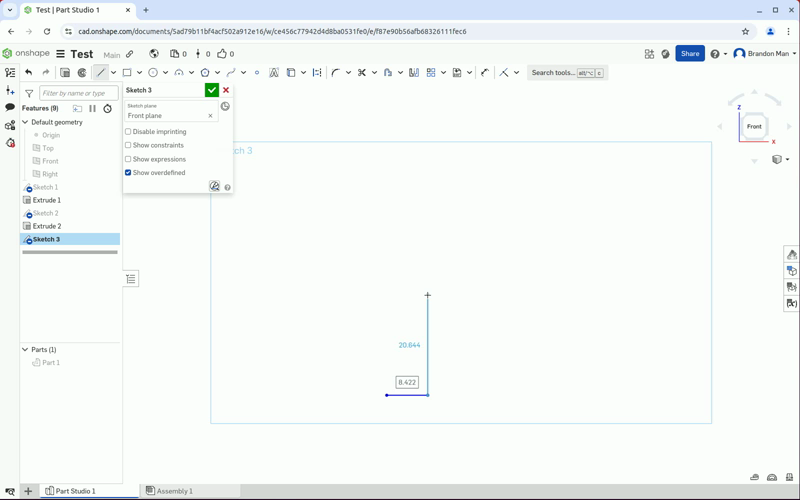
key_up(shift)
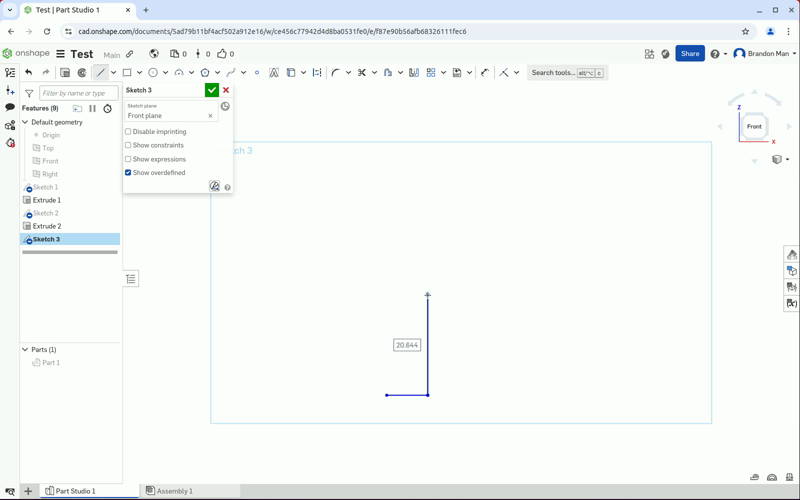
key_down(shift)
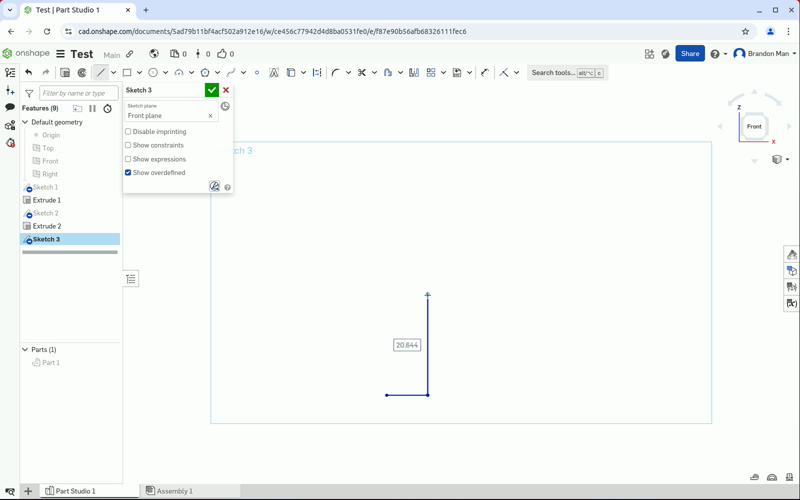
mouse_move(457, 294)
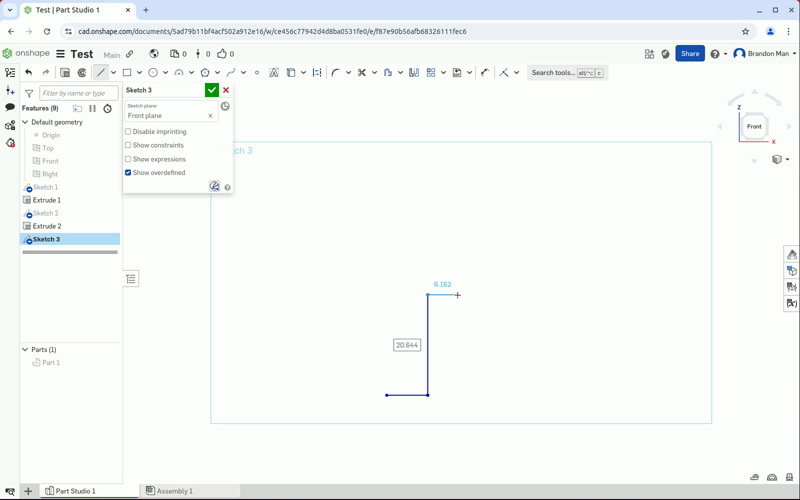
mouse_move(386, 294)
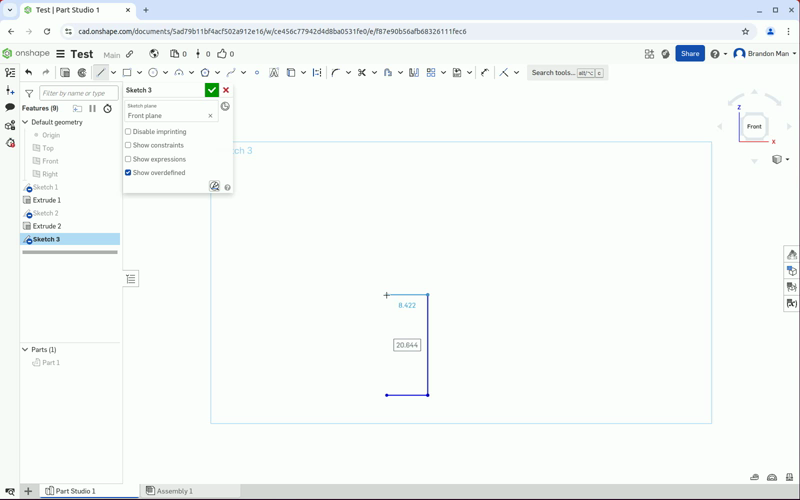
click(386, 294)
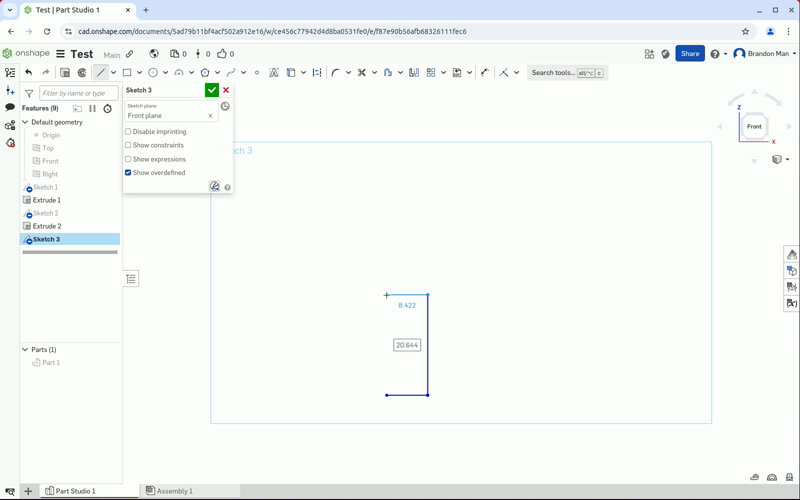
key_up(shift)
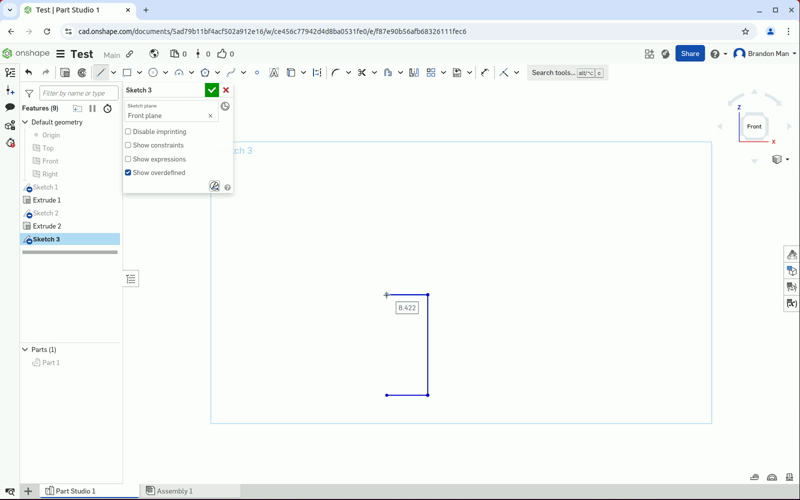
key_down(shift)
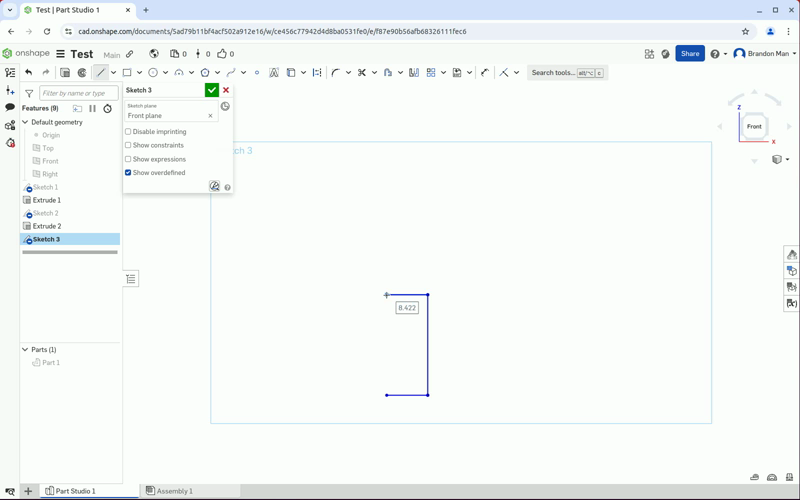
mouse_move(386, 395)
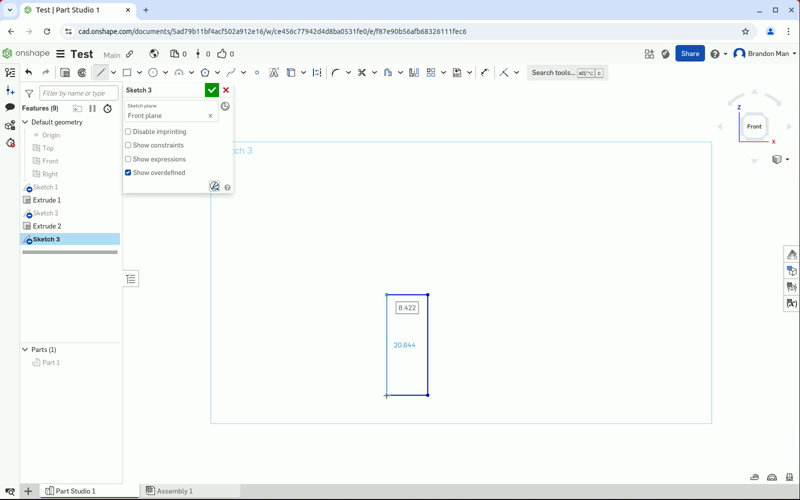
key_up(shift)
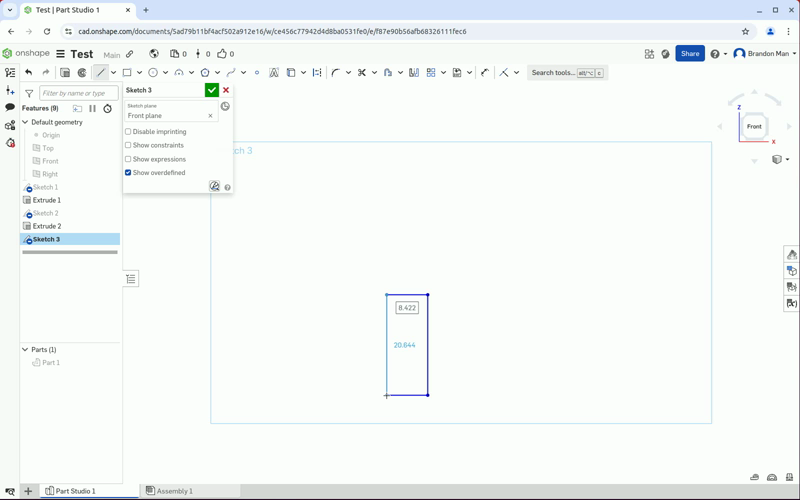
click(386, 395)
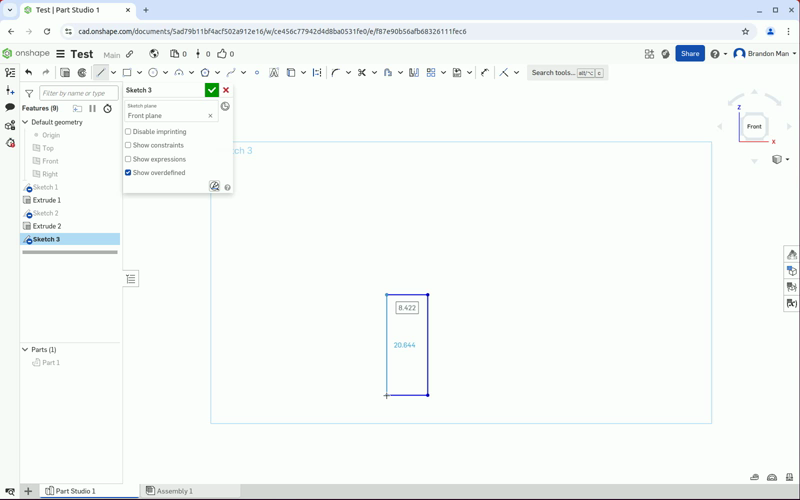
key(esc)
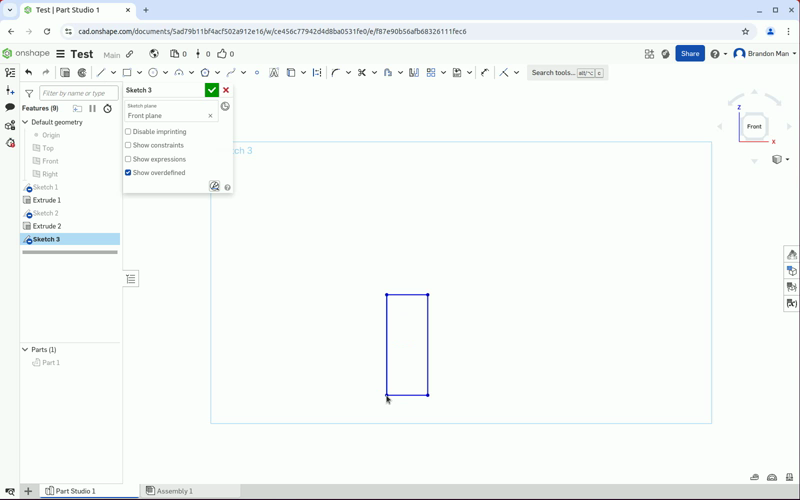
mouse_move(417, 301)
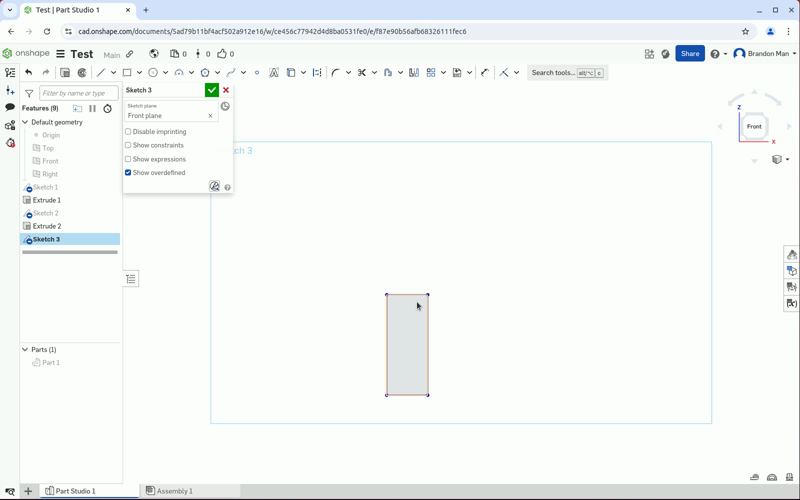
click(417, 301)
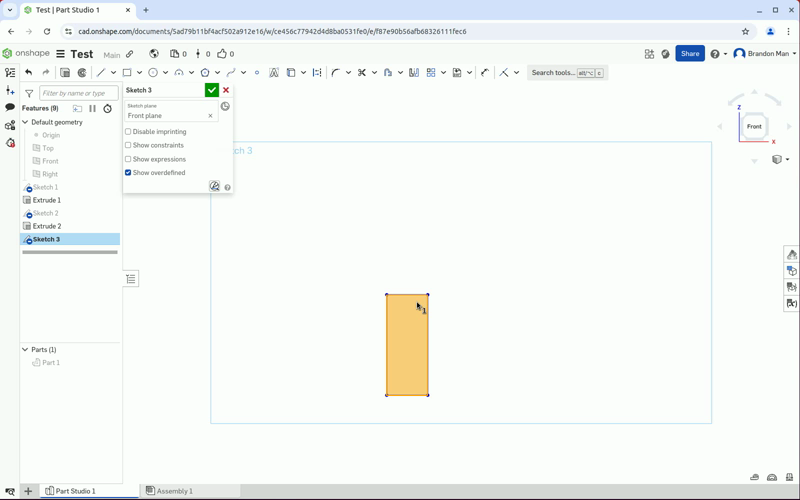
mouse_move(73, 352)
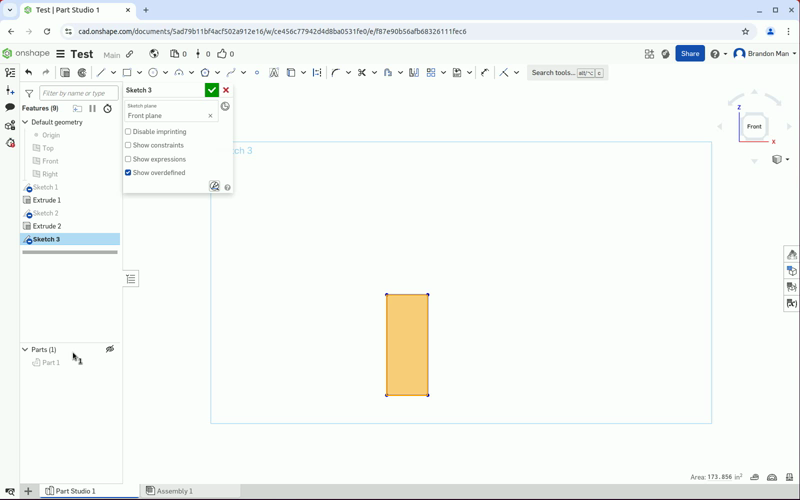
key(shift+y)
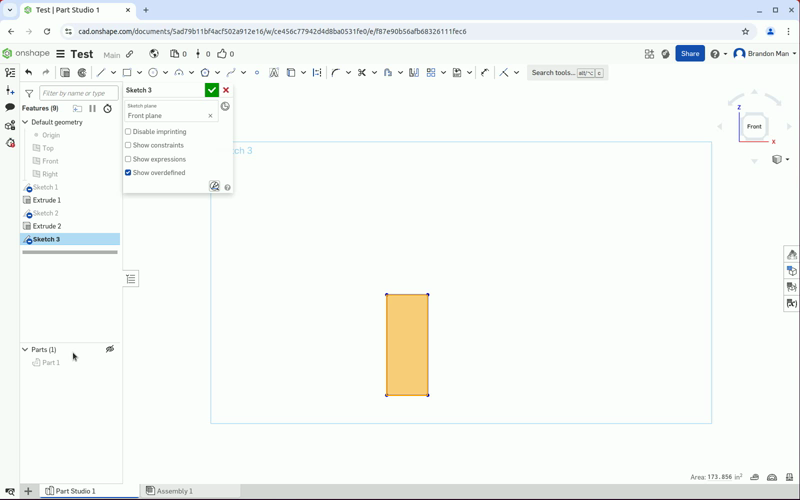
key(shift+e)
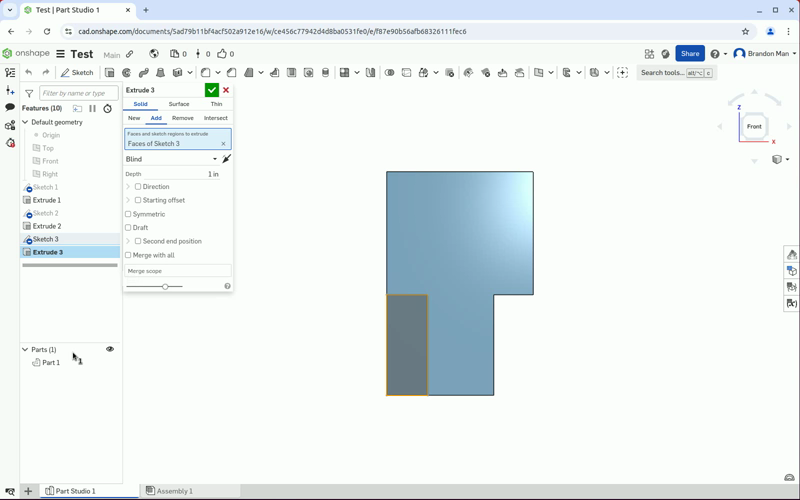
mouse_move(143, 106)
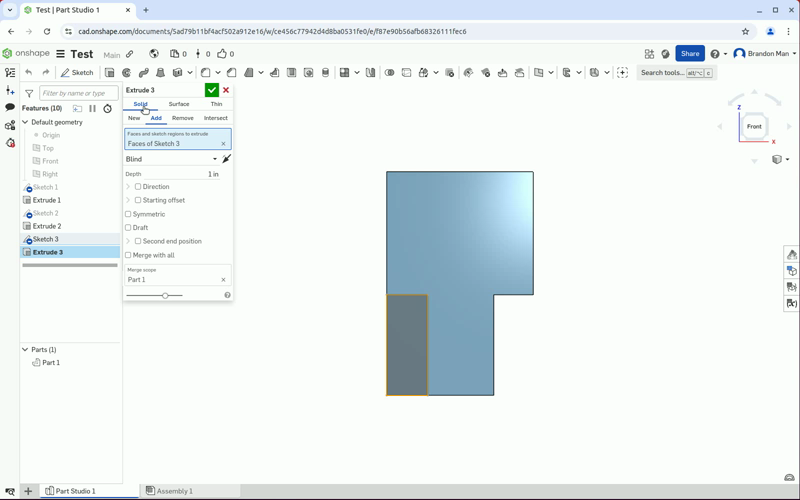
click(143, 106)
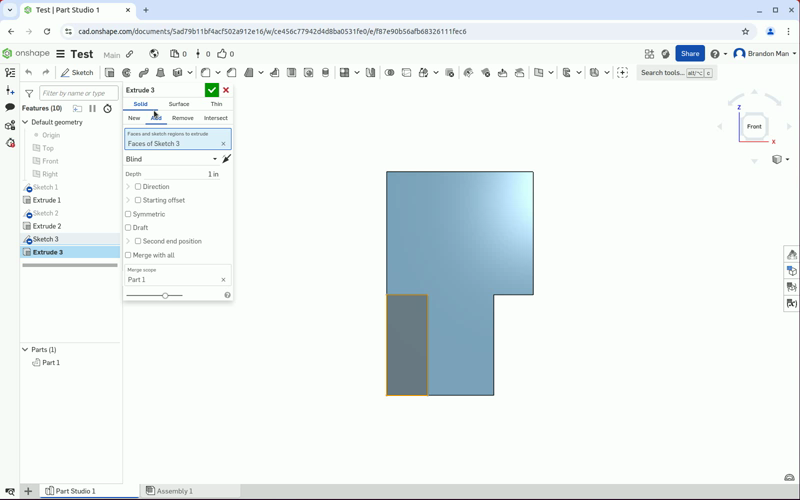
mouse_move(186, 120)
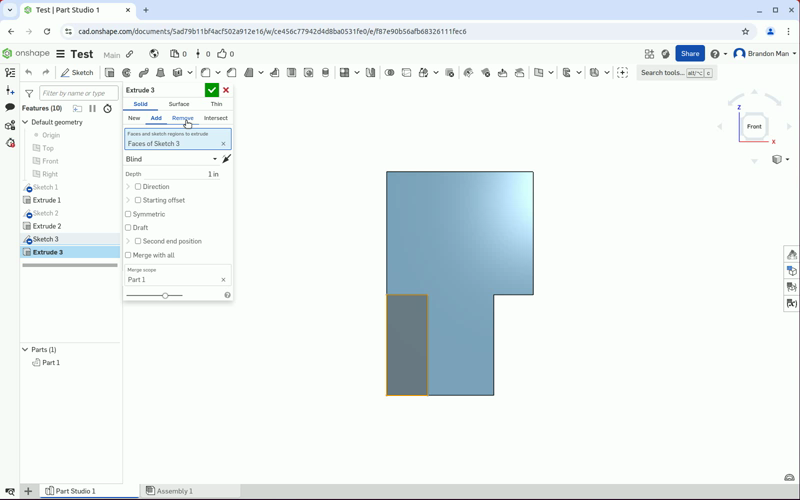
click(186, 120)
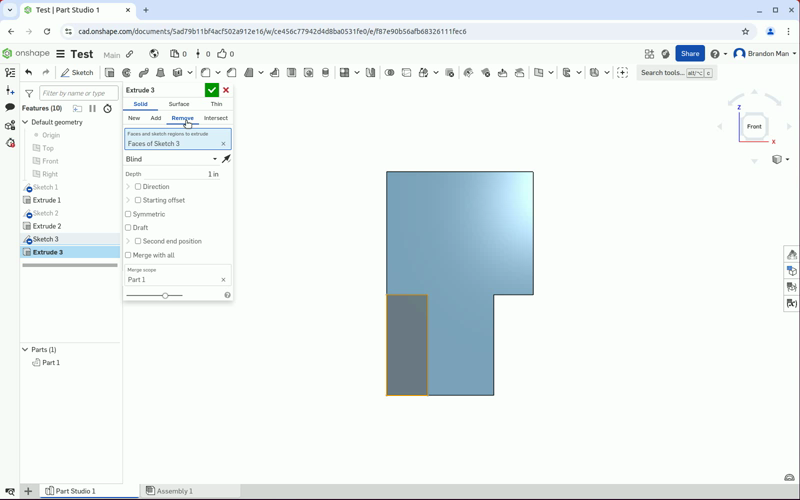
key(tab, 4)
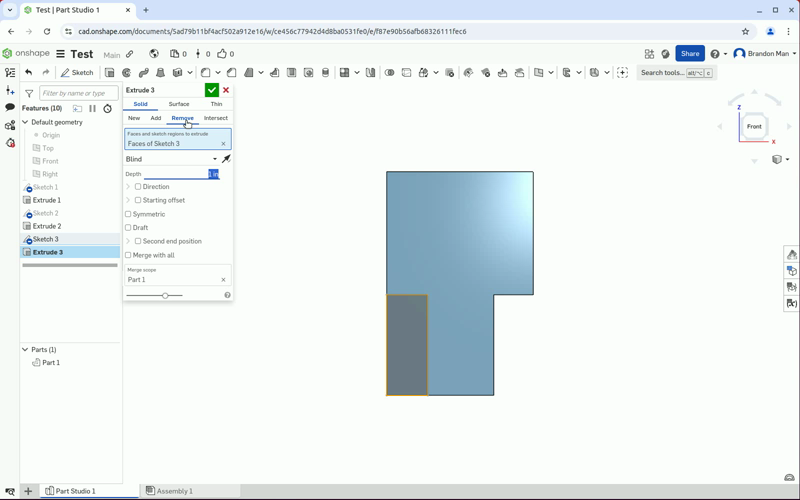
text(4.814)
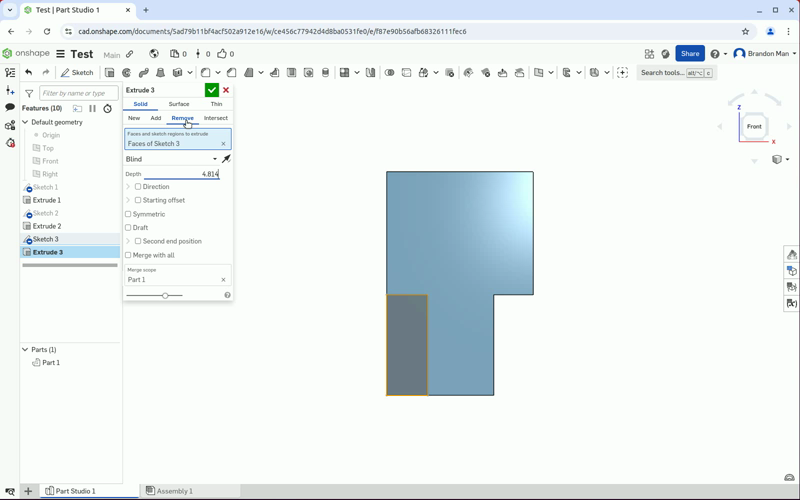
key(tab, 6)
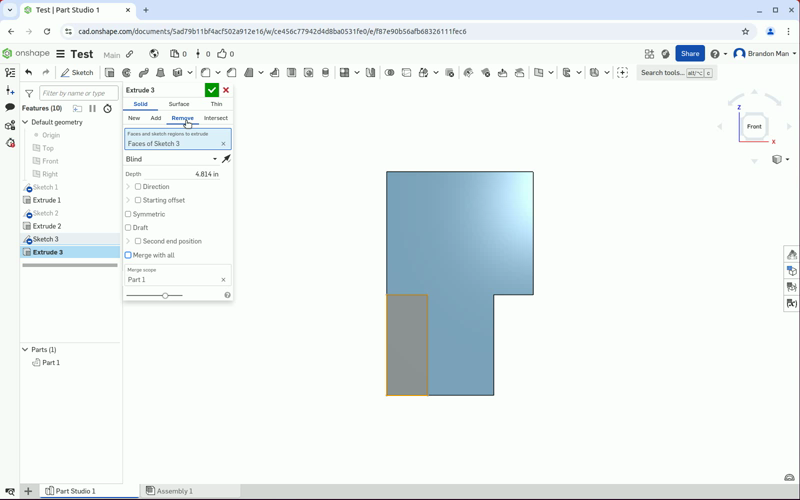
key(space)
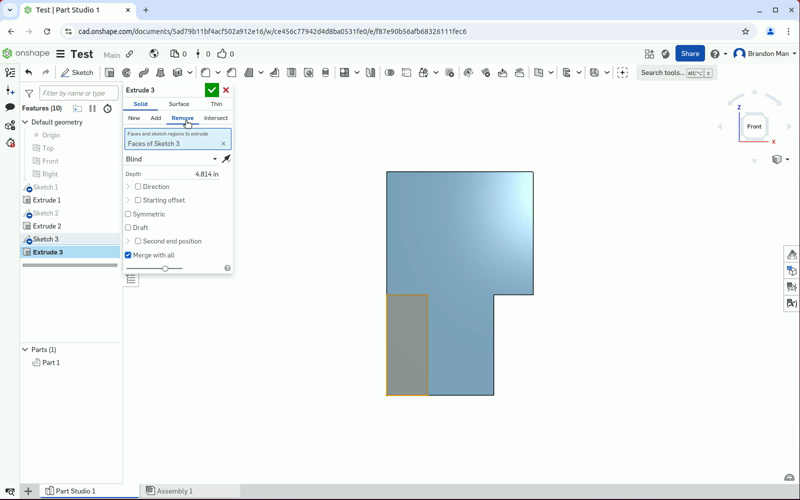
key(enter)
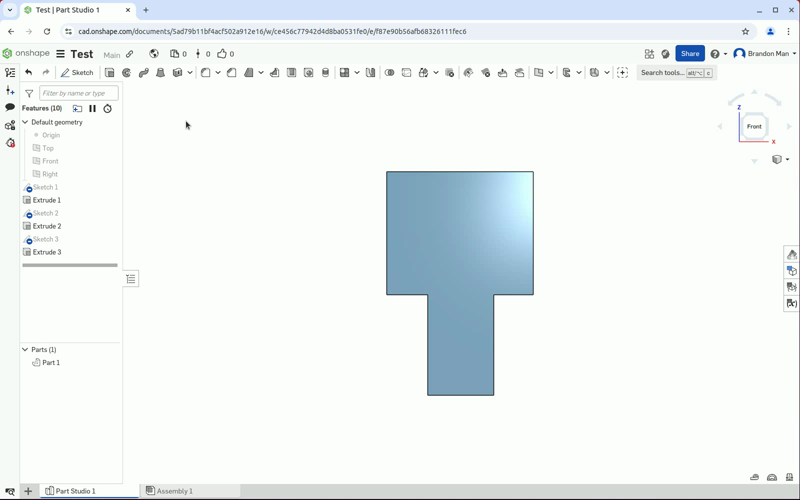
key(shift+h)
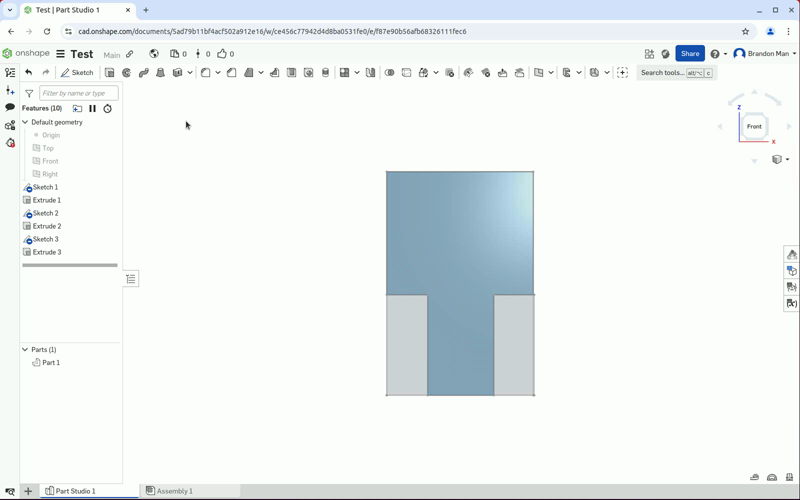
key(shift+h)
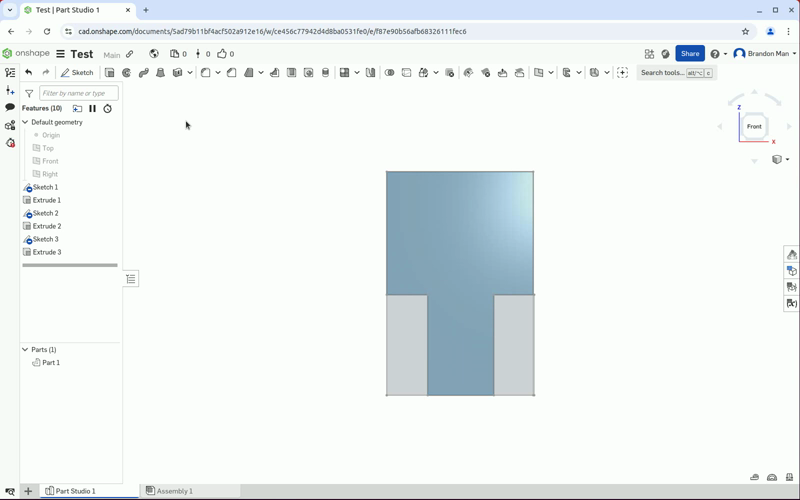
key(shift+7)
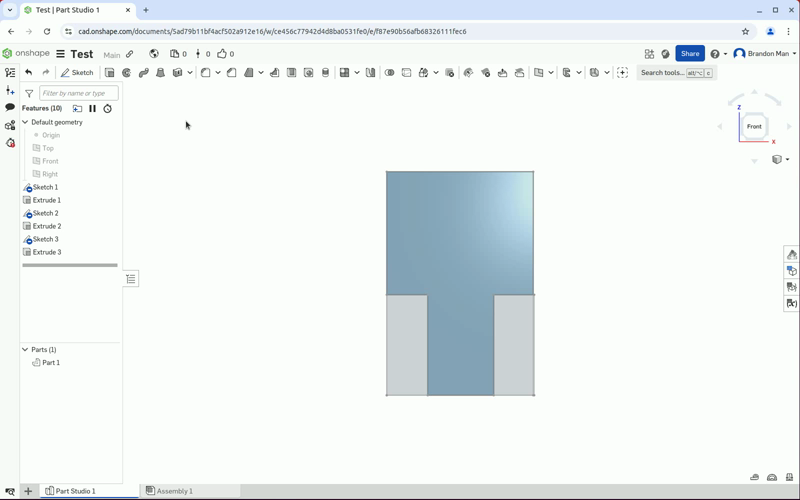
key(left, 2)
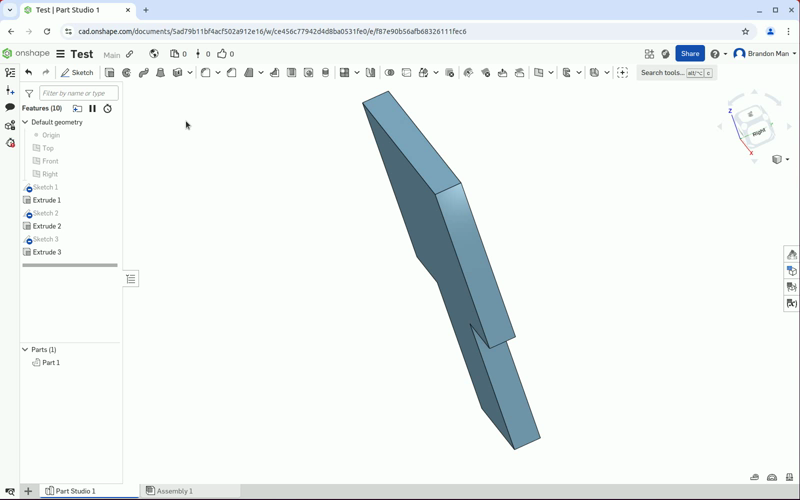
key(down, 2)
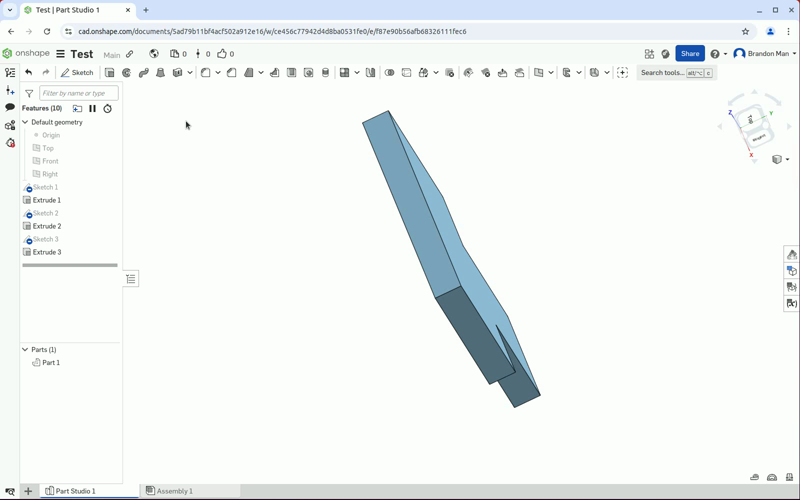
key(up, 2)
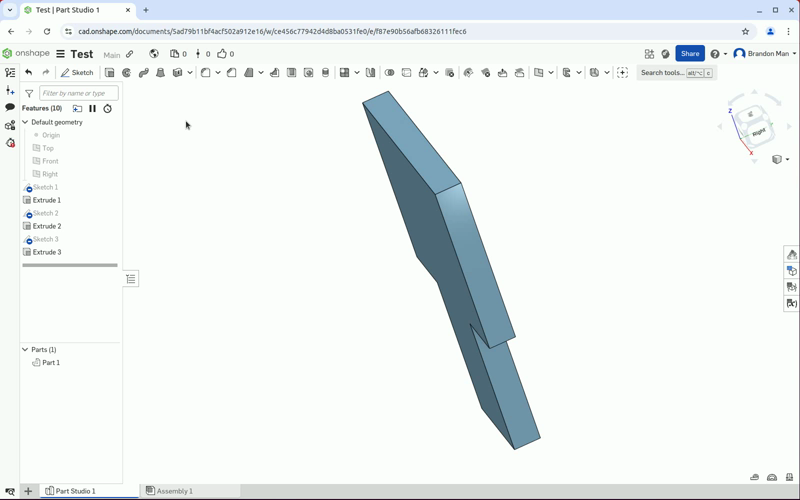
key(right, 2)
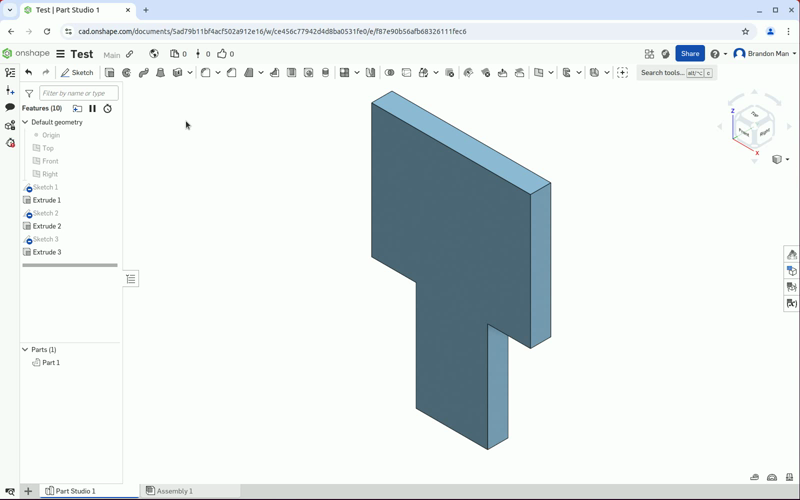
mouse_move(73, 189)
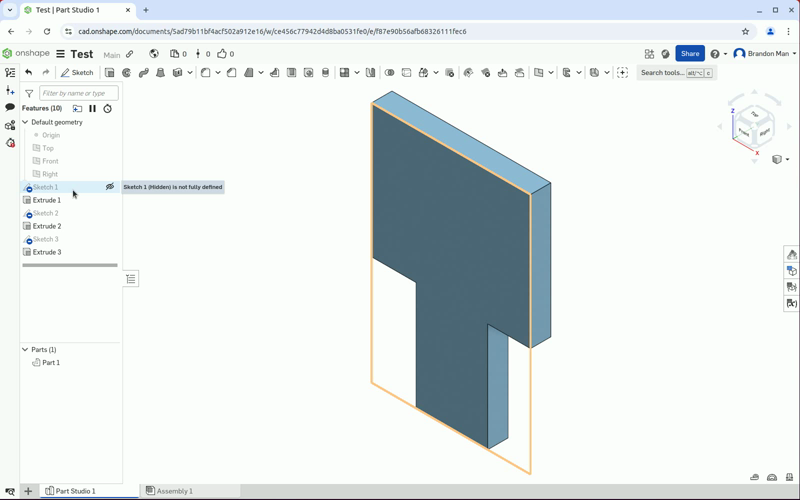
click(73, 189)